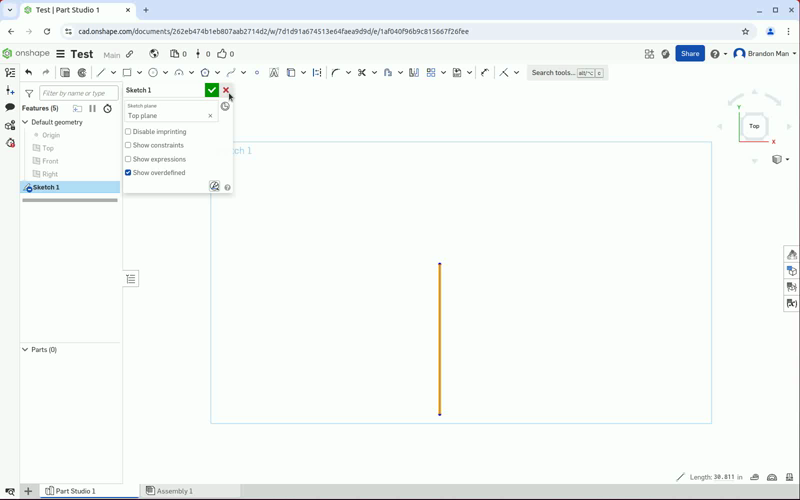
key(shift+h)
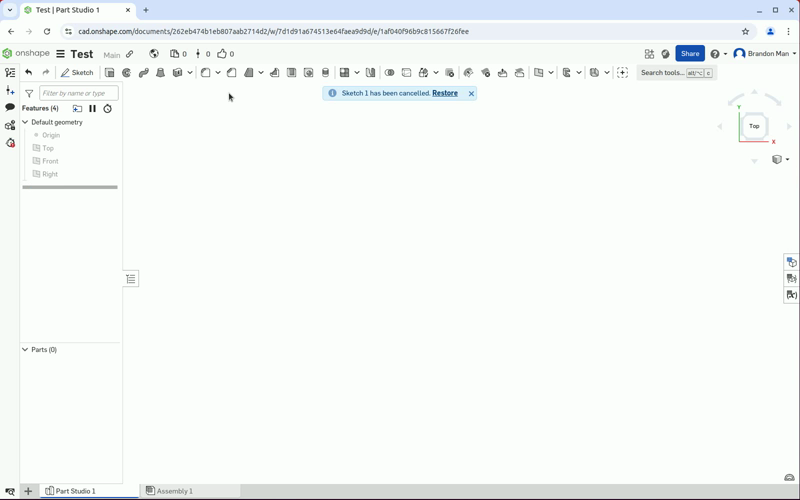
mouse_move(73, 352)
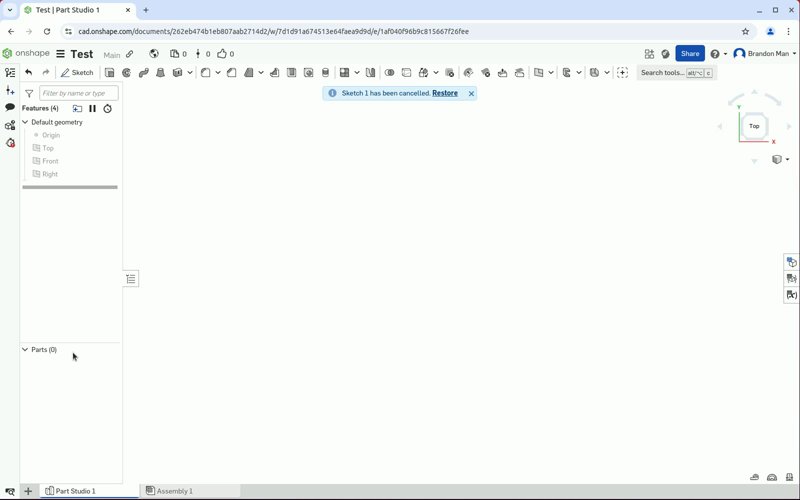
key(y)
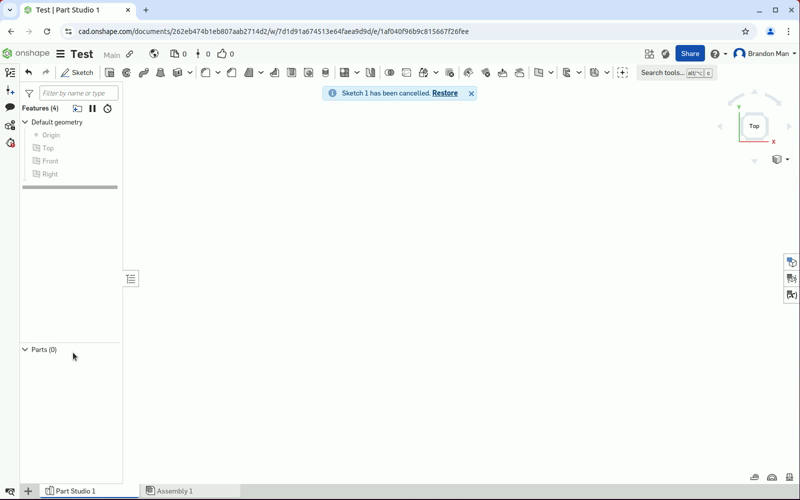
key(shift+p)
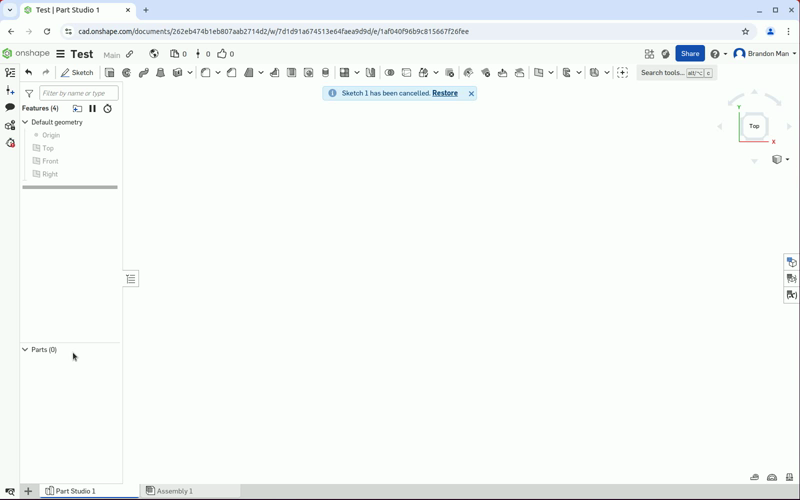
key(space)
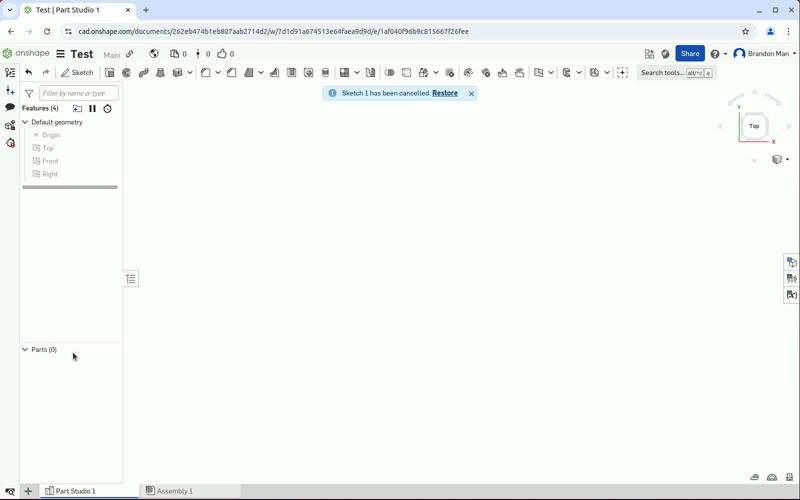
key_down(shift)
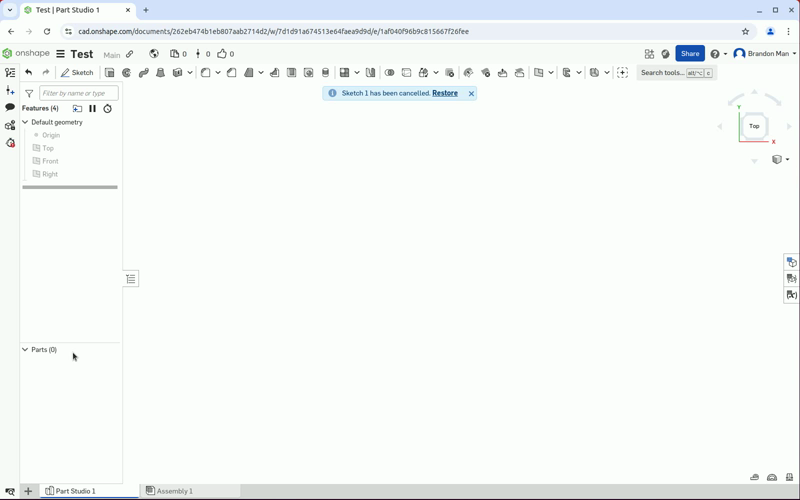
key(up)
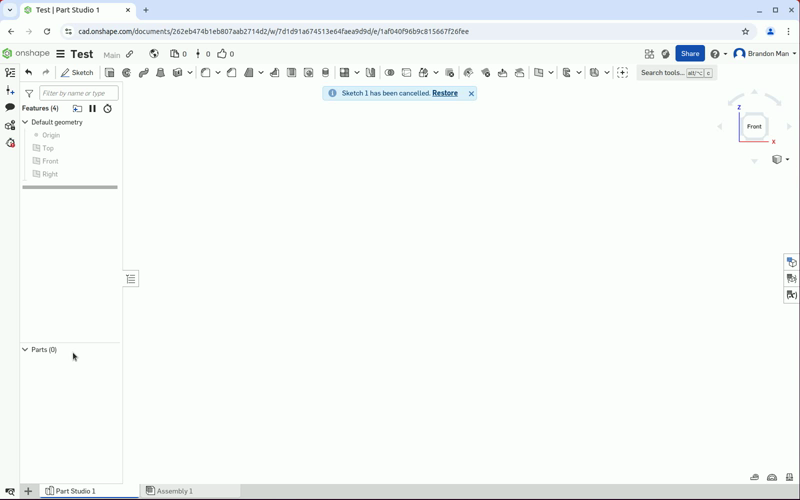
key_up(shift)
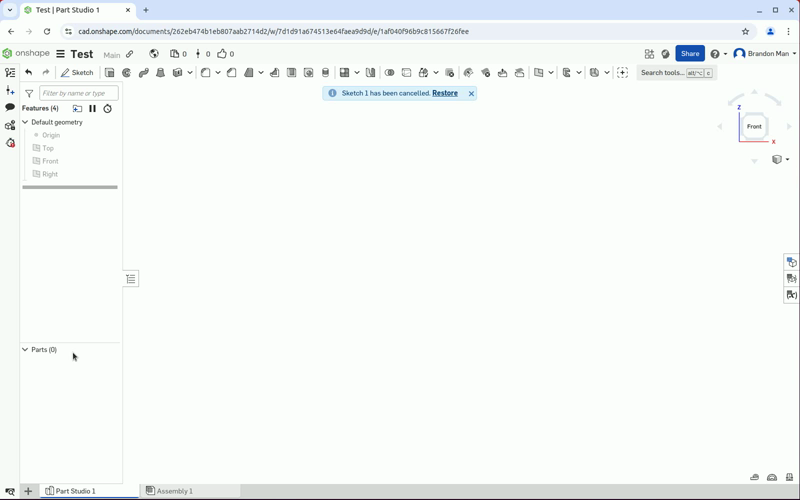
mouse_move(73, 352)
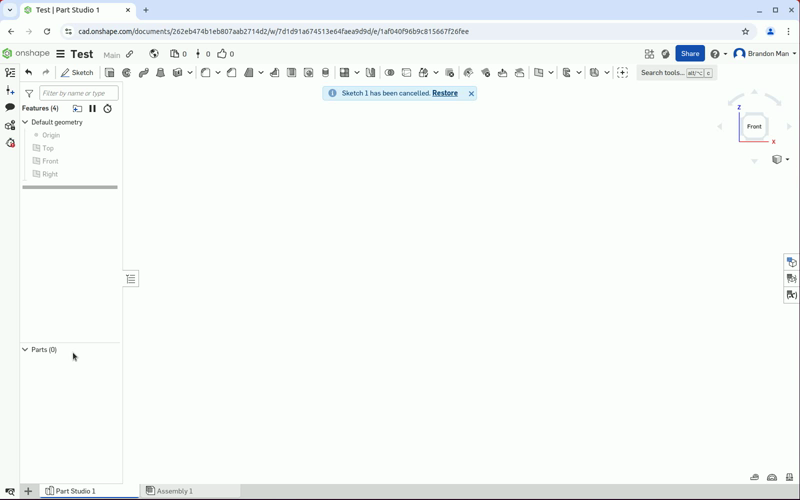
key(shift+y)
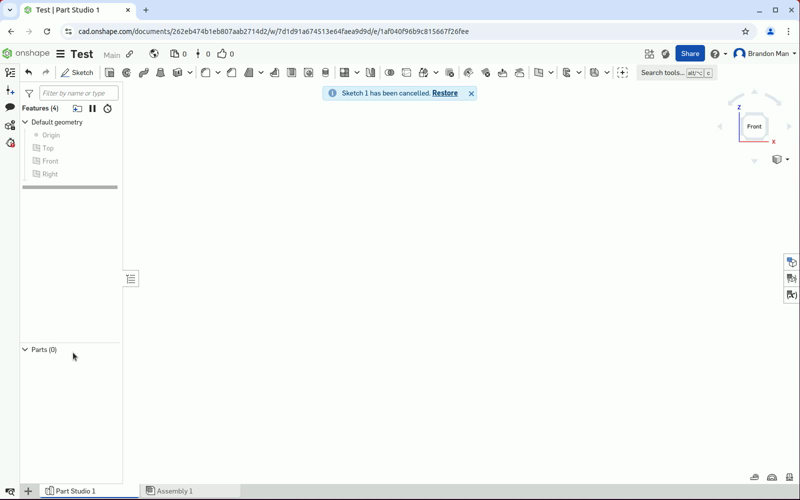
key(shift+s)
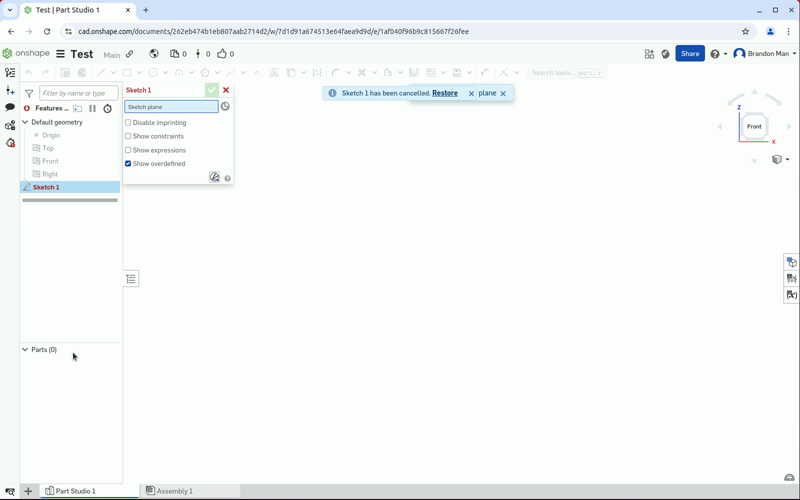
mouse_move(73, 163)
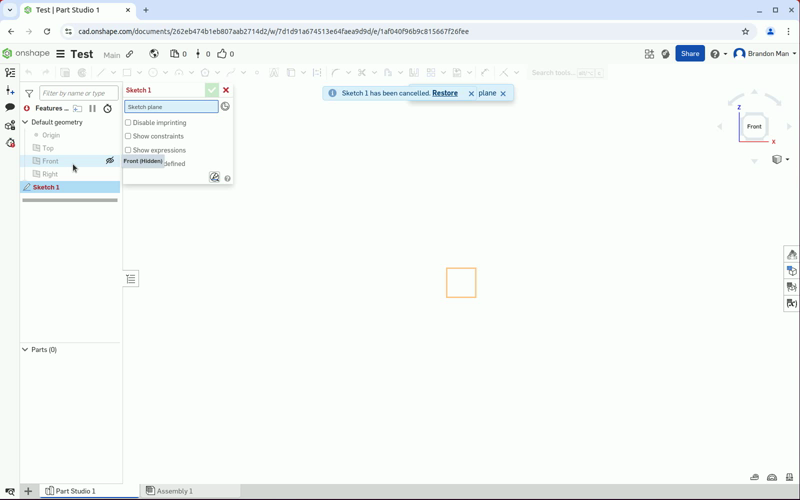
click(73, 163)
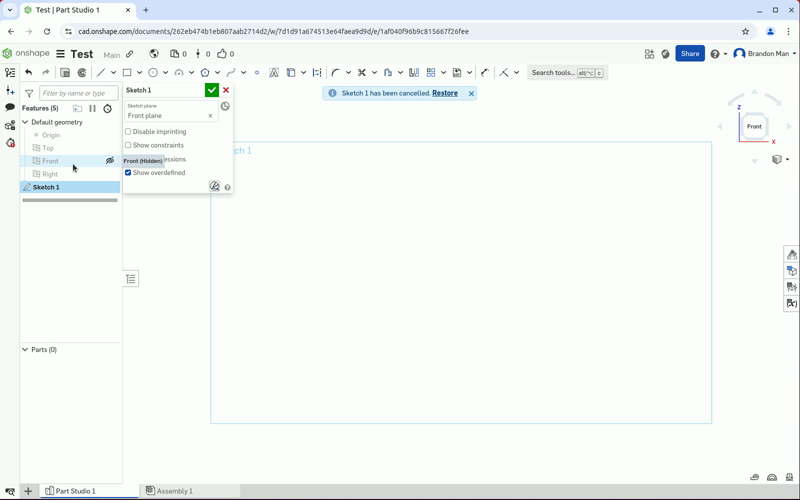
mouse_move(73, 352)
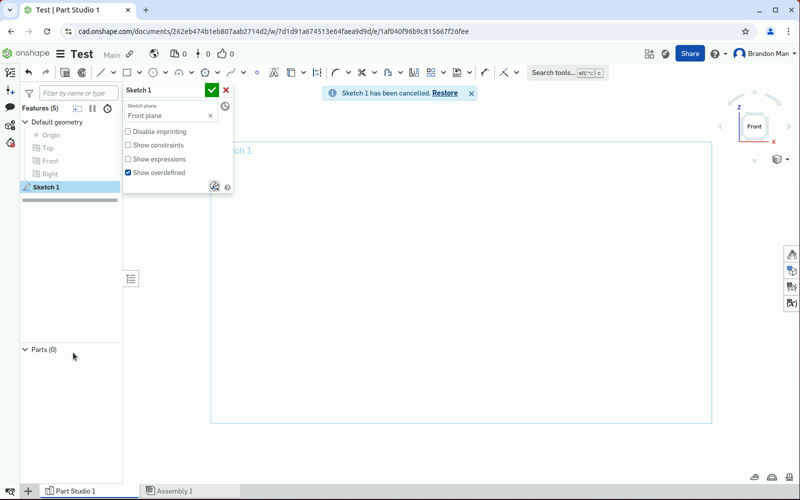
key(y)
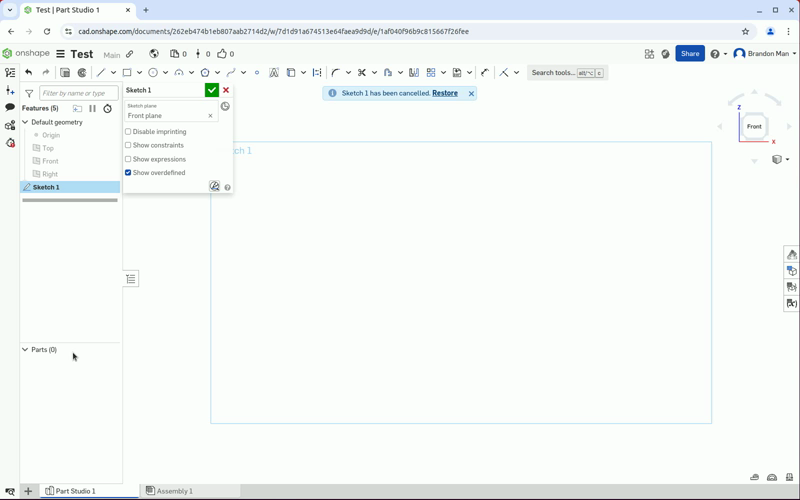
key(l)
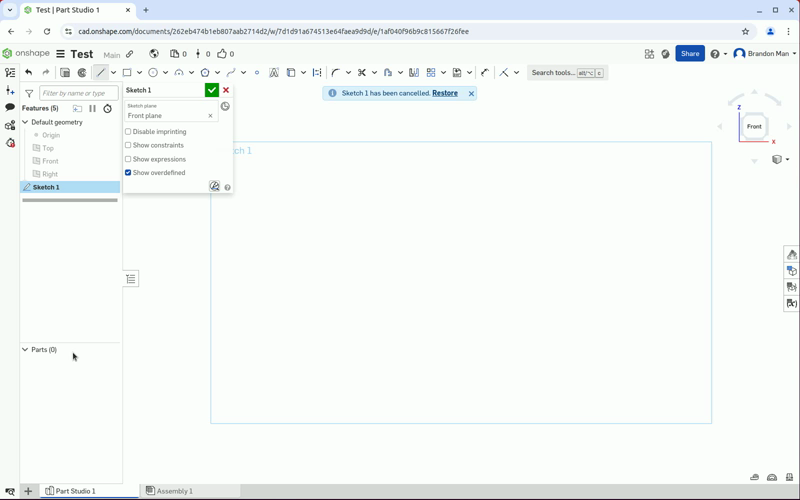
key_down(shift)
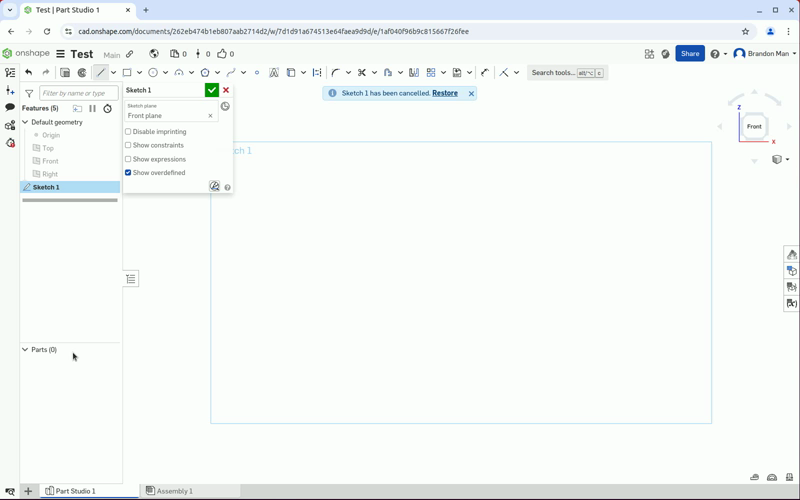
mouse_move(434, 307)
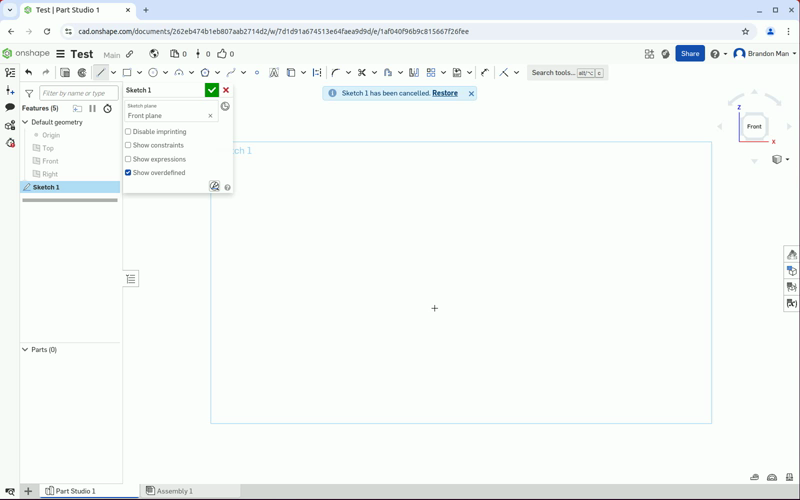
click(434, 307)
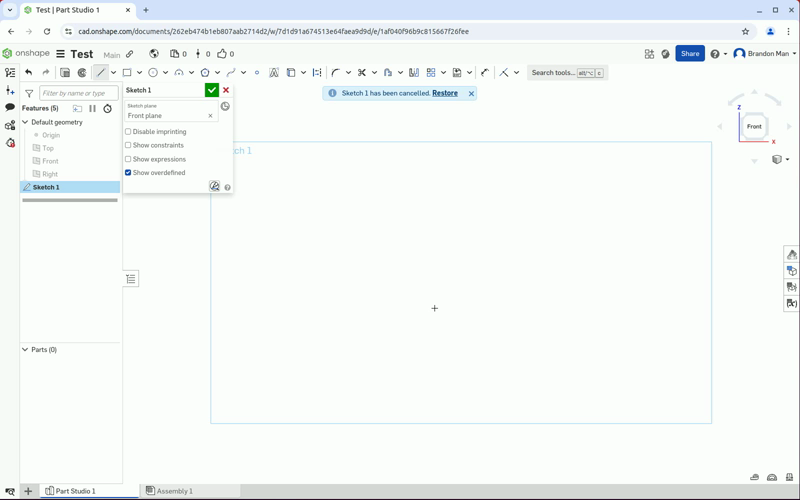
key_up(shift)
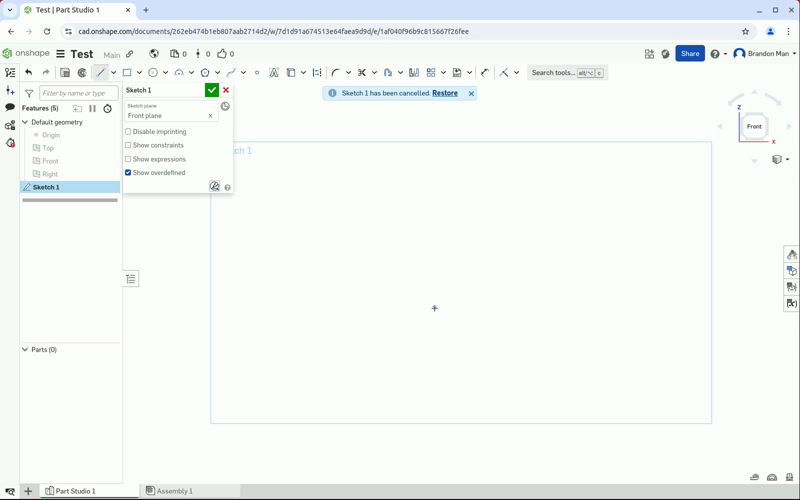
key_down(shift)
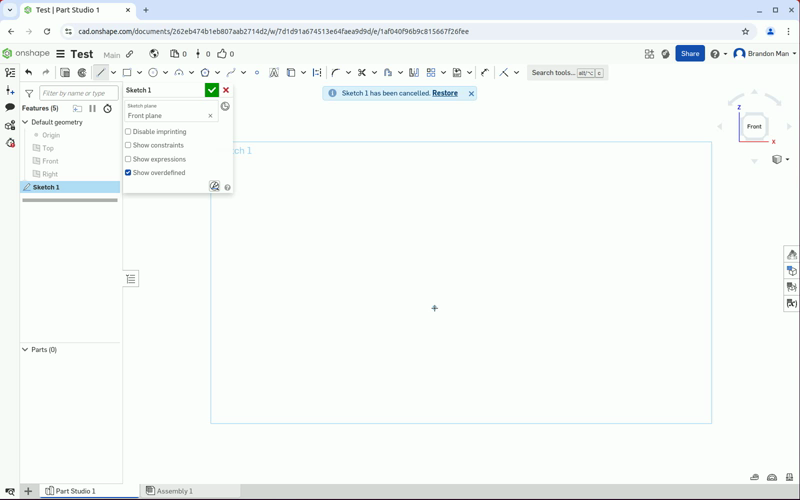
mouse_move(464, 307)
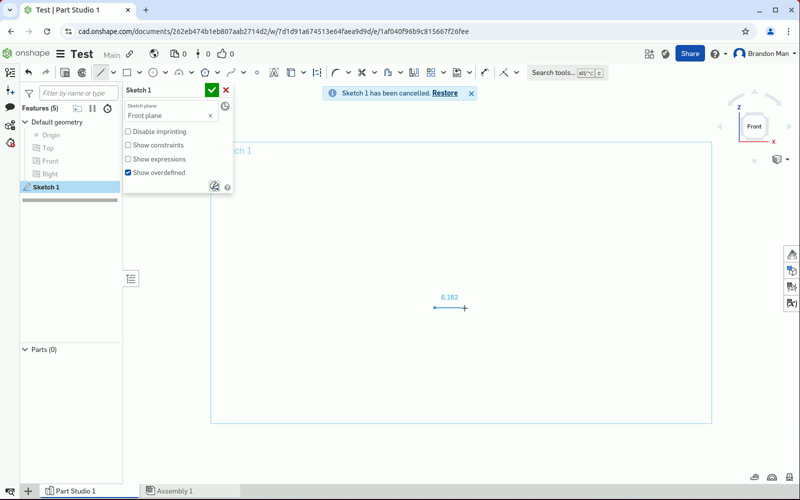
mouse_move(481, 307)
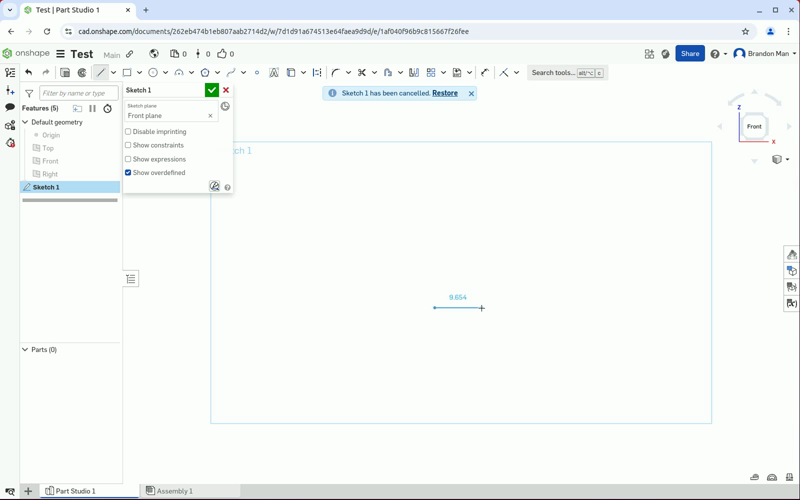
click(481, 307)
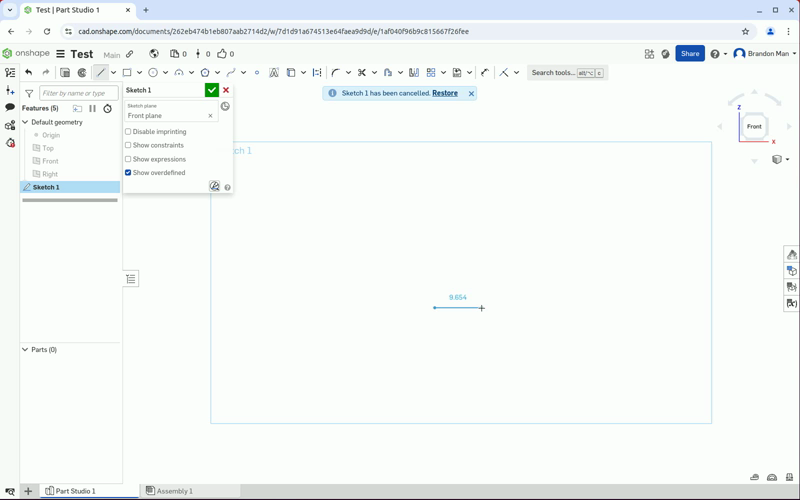
key_up(shift)
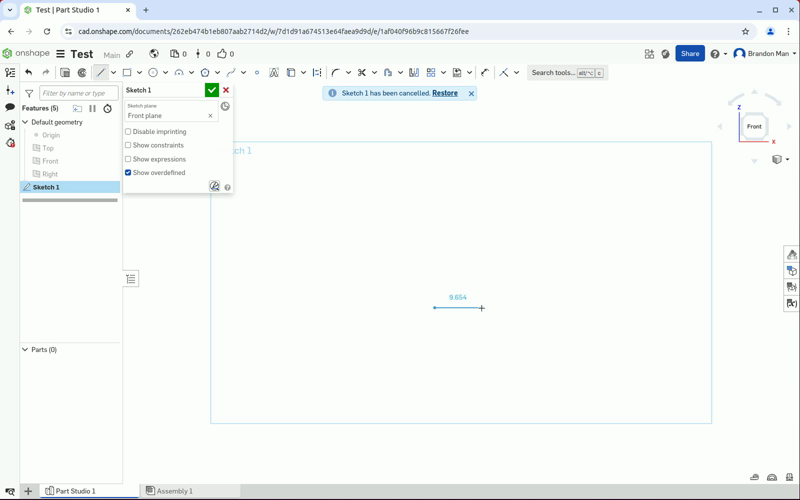
key_down(shift)
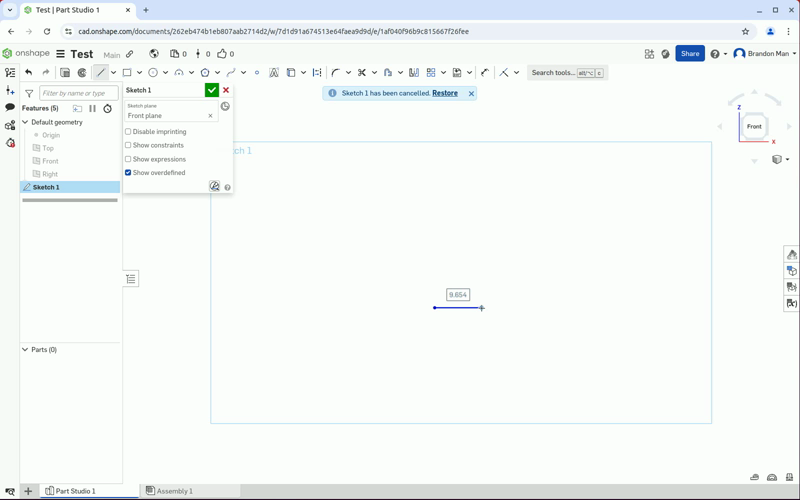
mouse_move(481, 239)
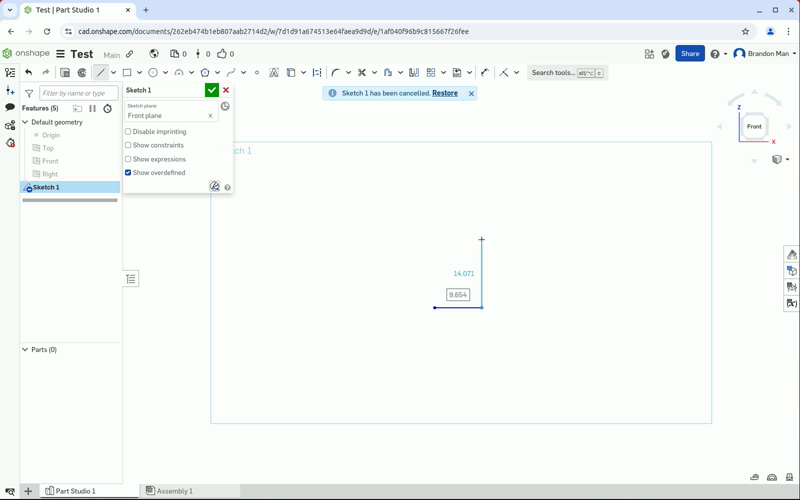
click(481, 239)
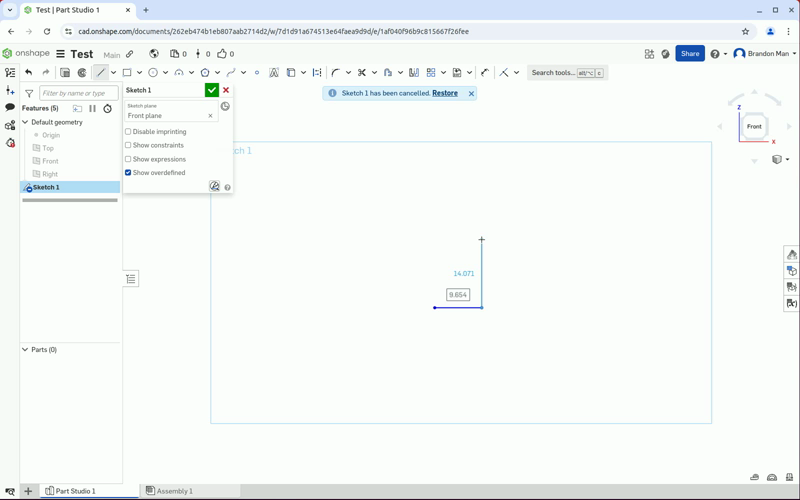
key_up(shift)
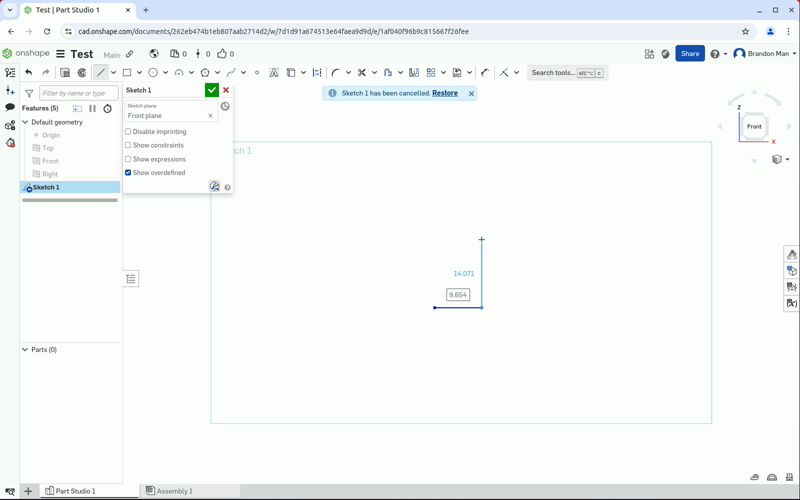
key_down(shift)
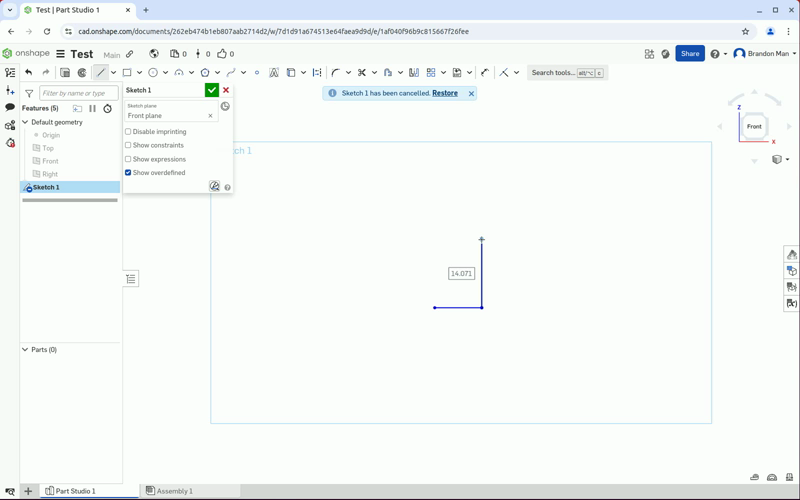
mouse_move(511, 239)
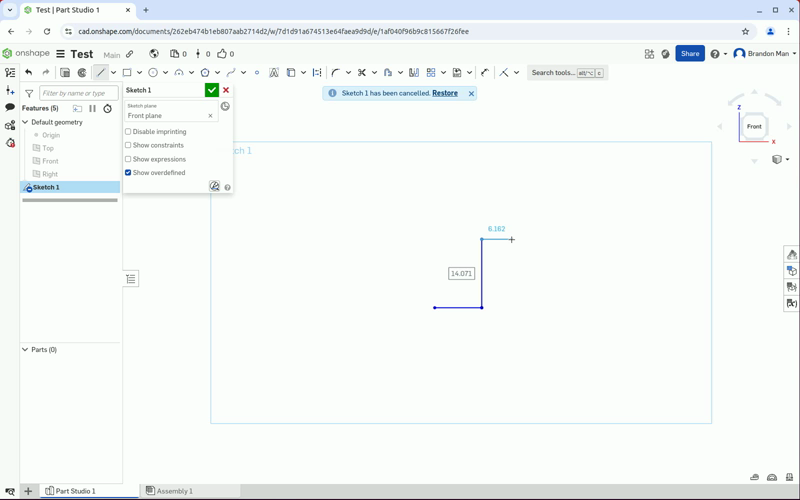
mouse_move(434, 239)
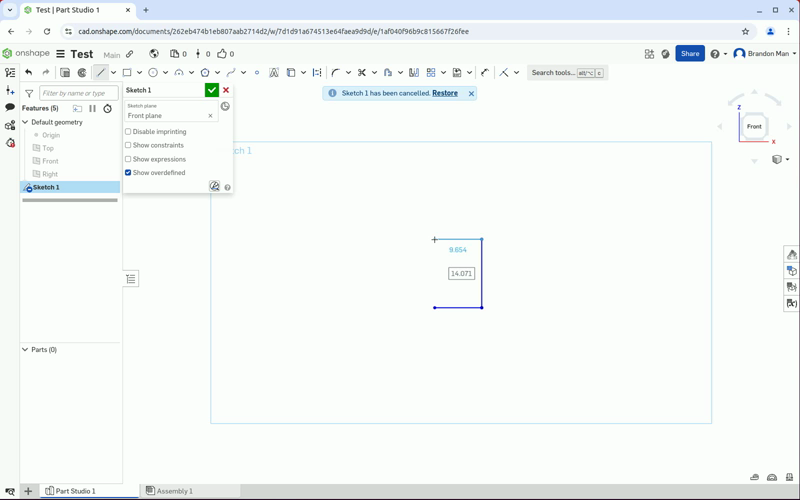
click(434, 239)
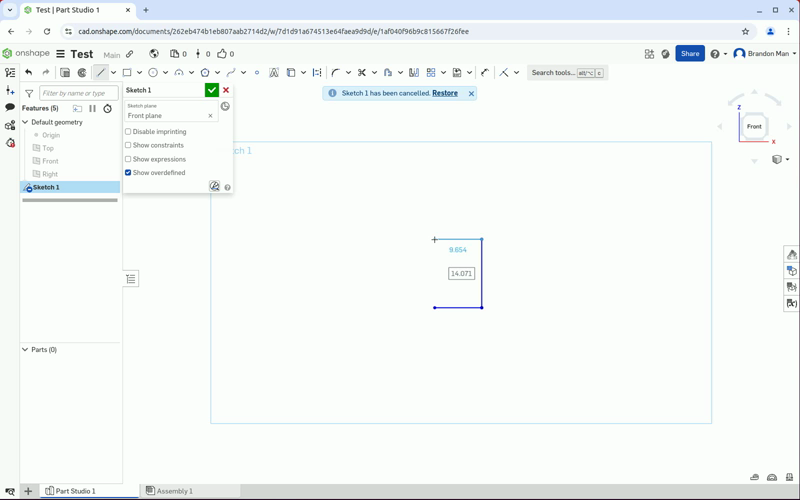
key_up(shift)
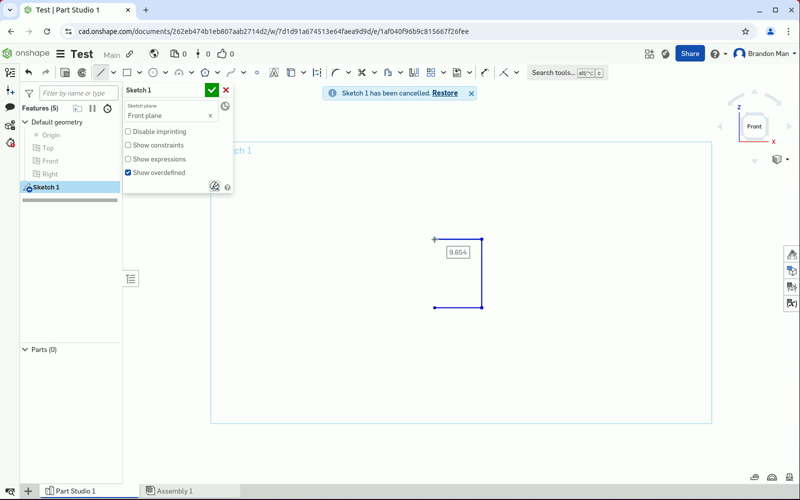
key_down(shift)
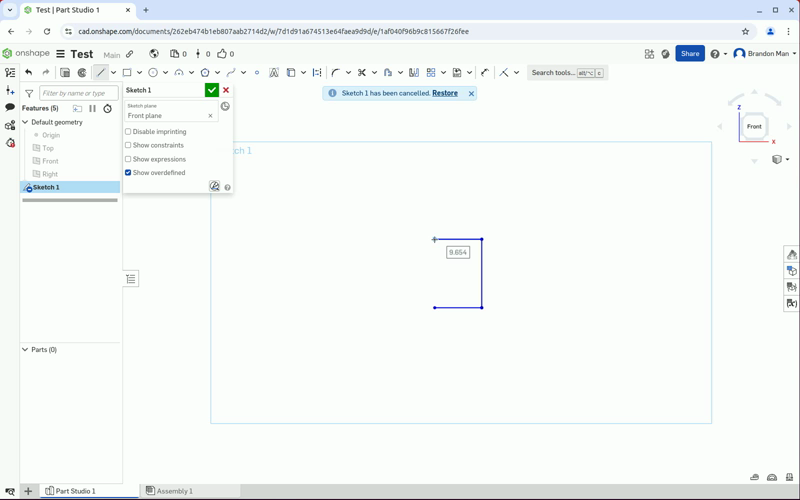
mouse_move(434, 307)
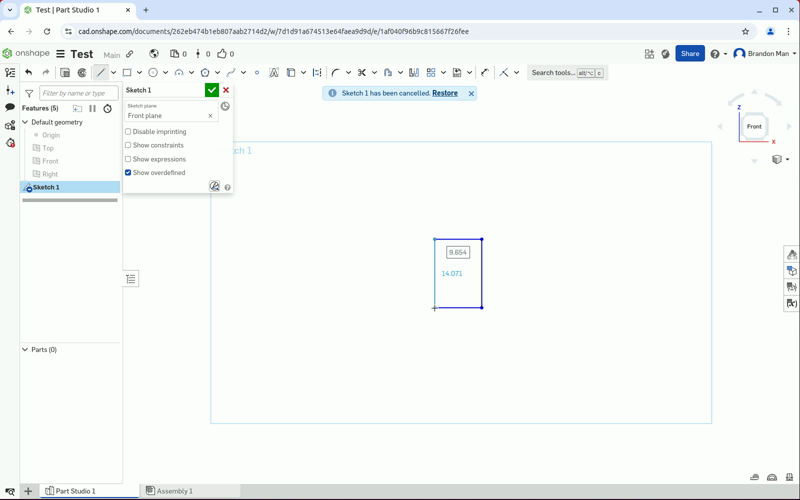
key_up(shift)
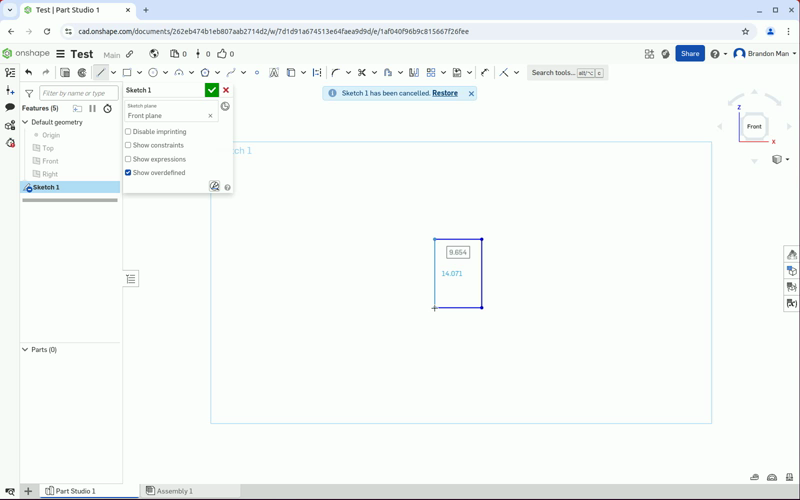
click(434, 307)
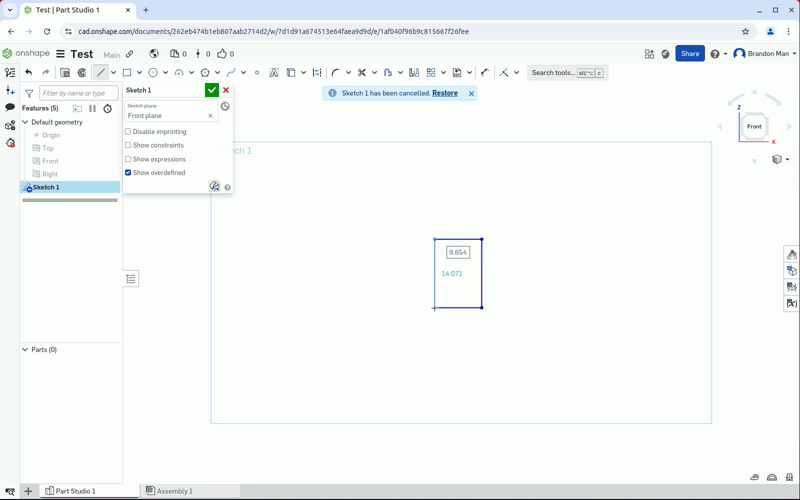
key(esc)
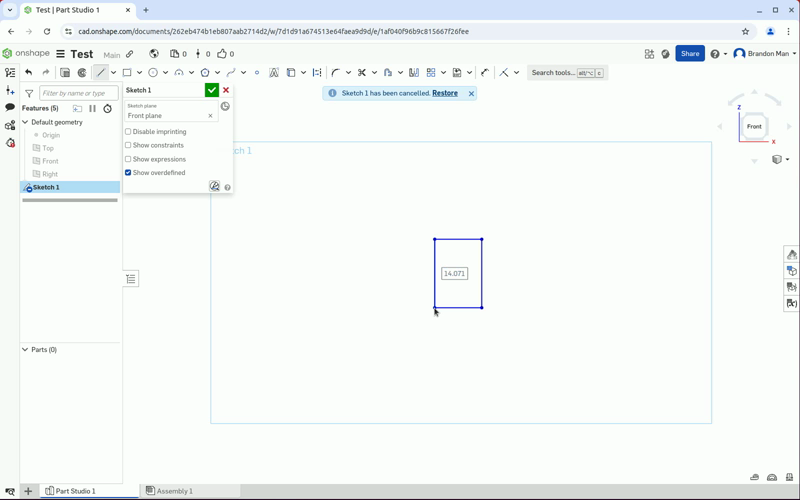
mouse_move(471, 247)
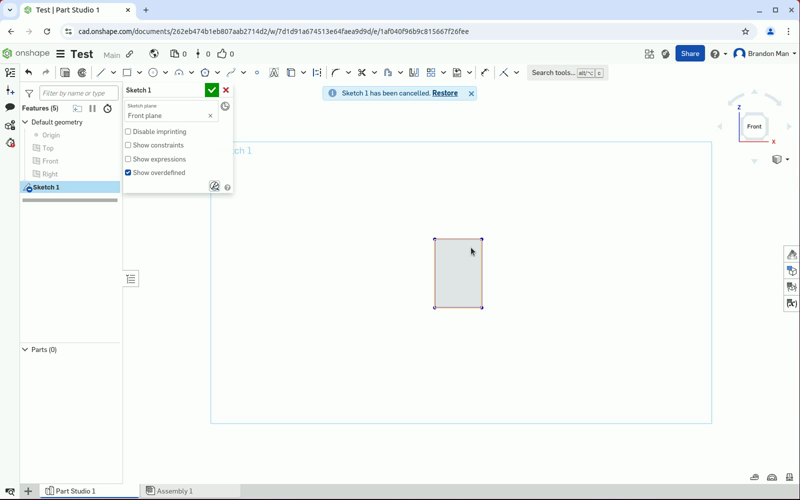
click(471, 247)
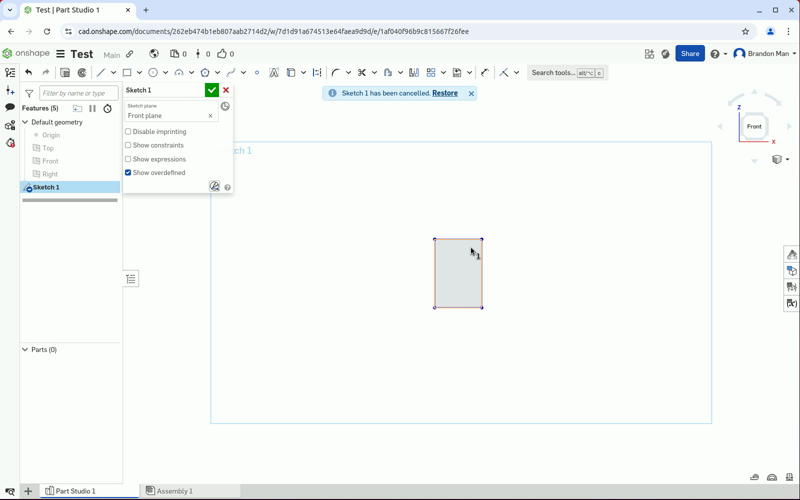
mouse_move(73, 352)
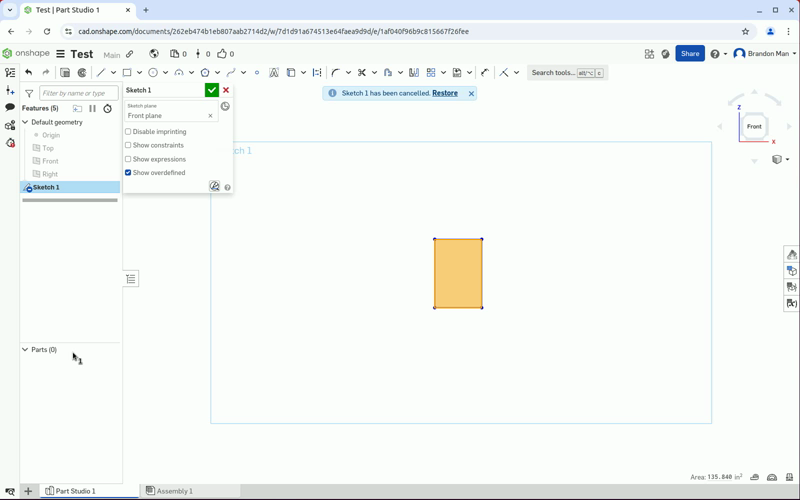
key(shift+y)
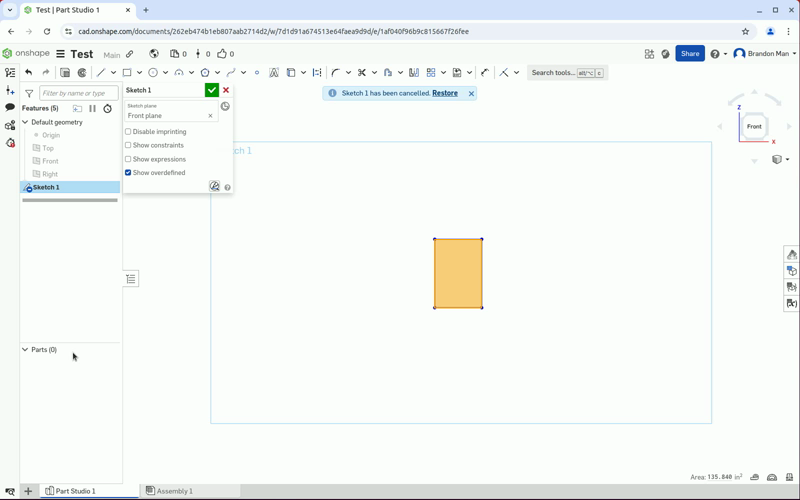
key(shift+e)
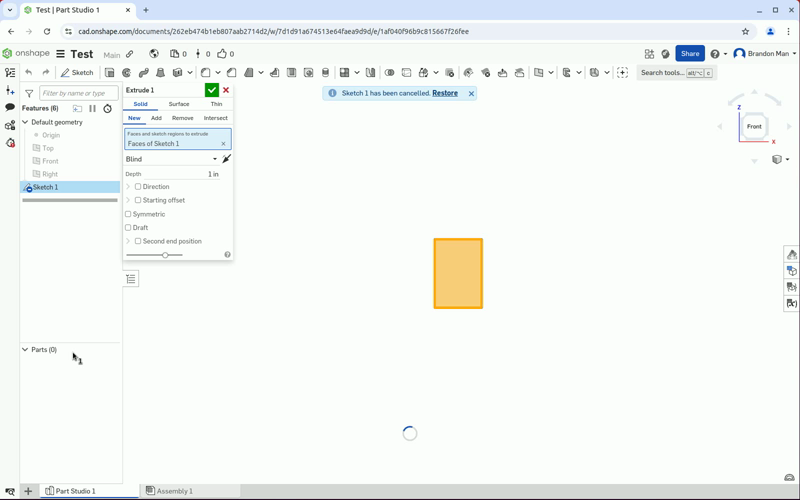
mouse_move(143, 106)
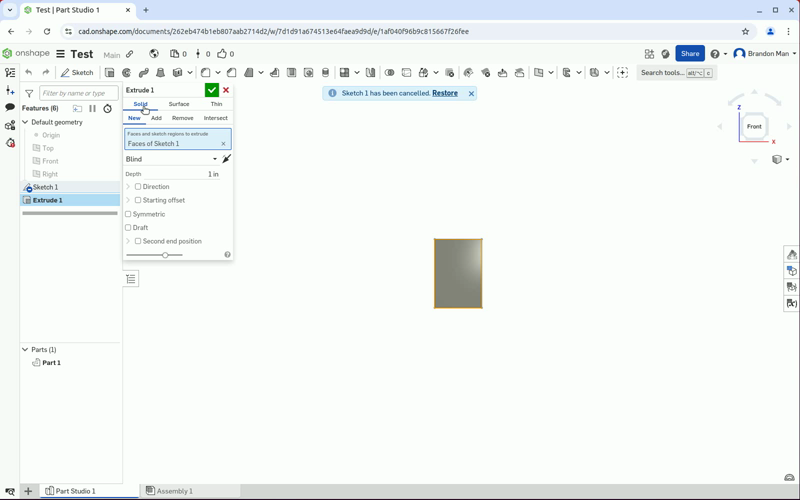
click(143, 106)
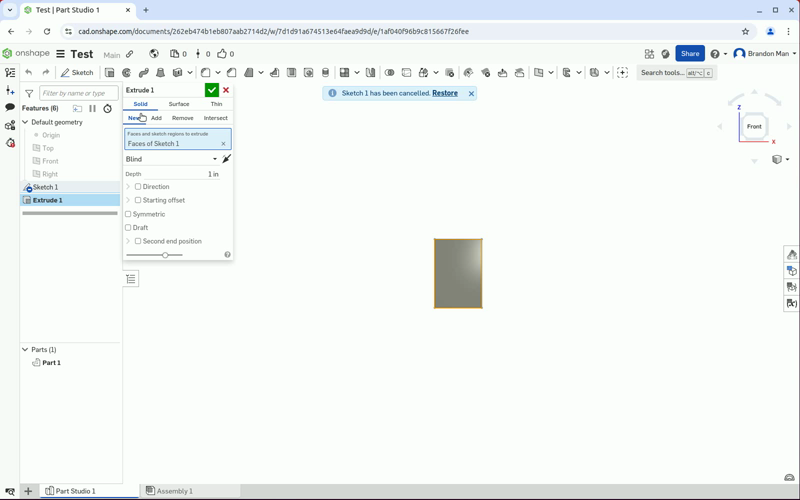
mouse_move(137, 120)
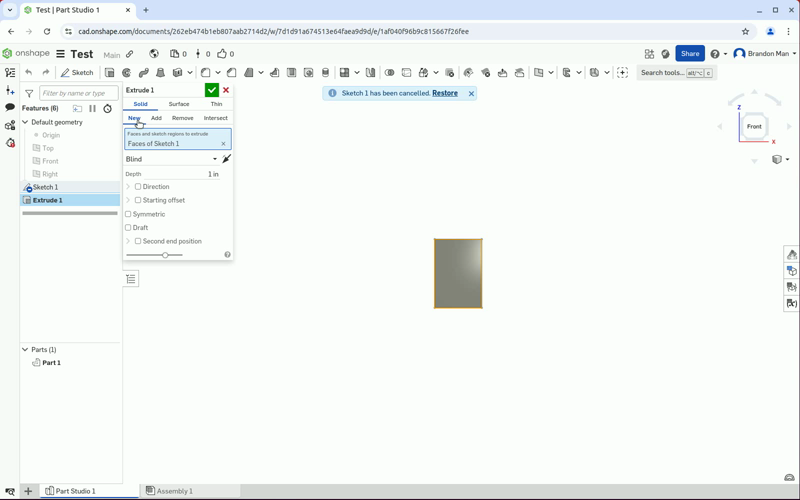
click(137, 120)
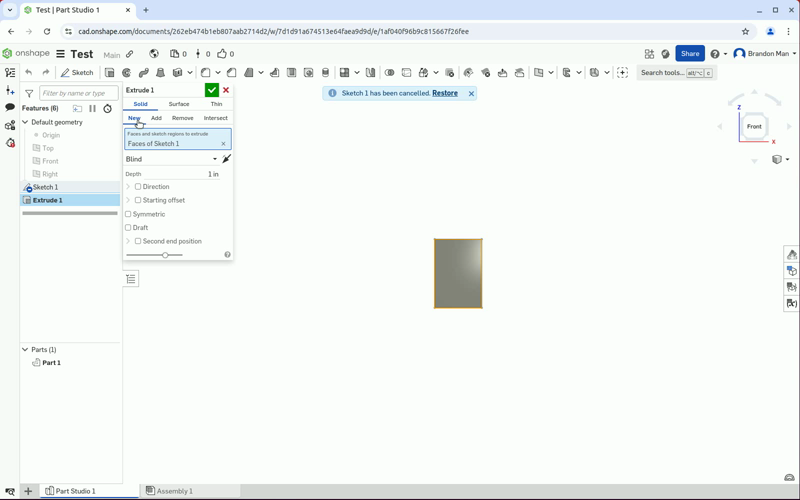
key(tab, 4)
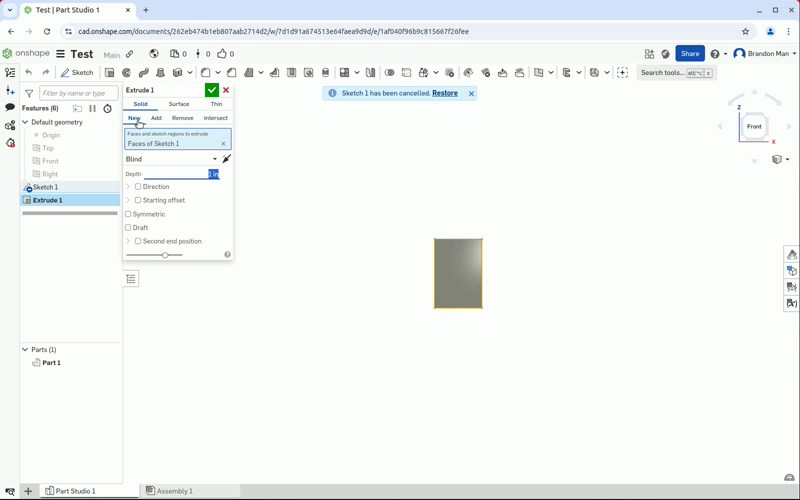
text(6.74)
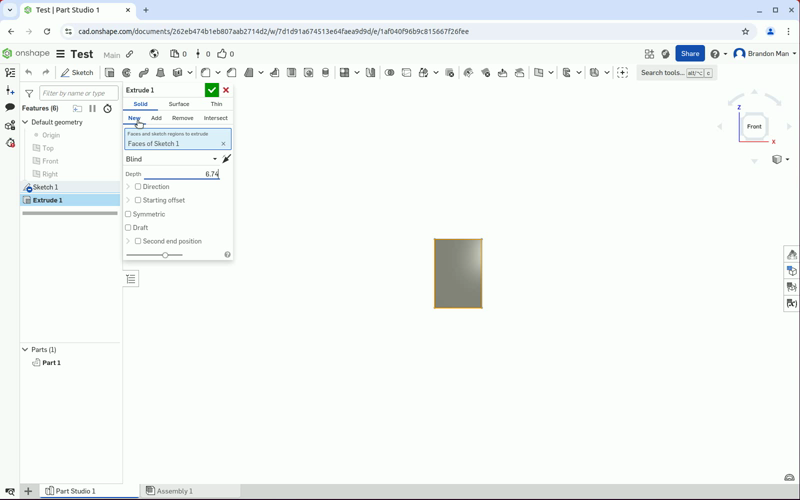
key(enter)
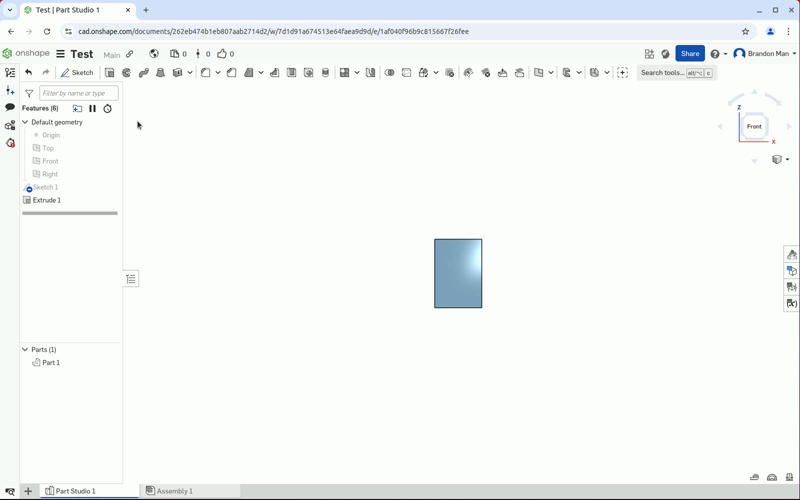
key(shift+h)
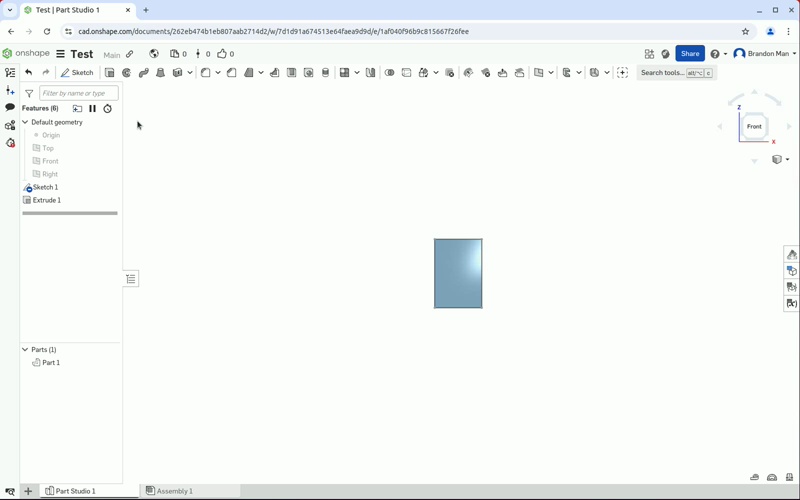
key(shift+h)
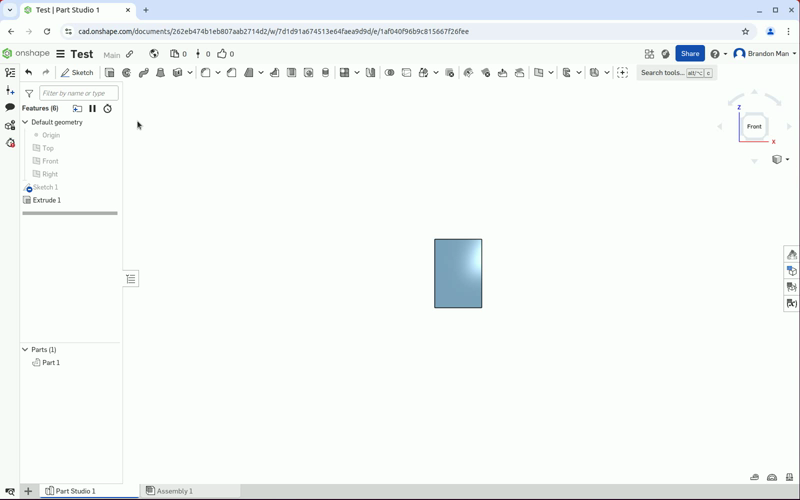
mouse_move(73, 189)
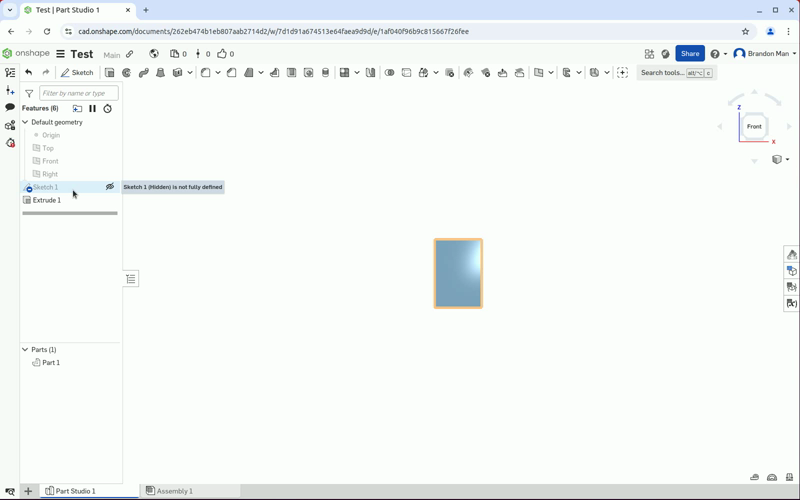
click(73, 189)
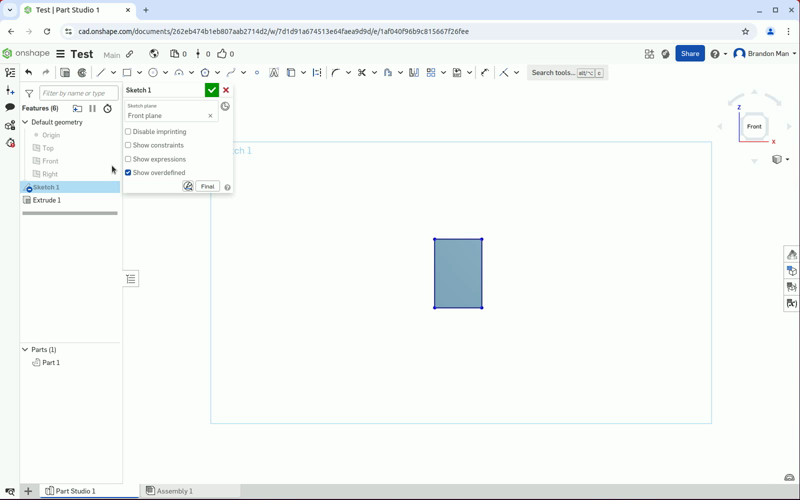
mouse_move(229, 92)
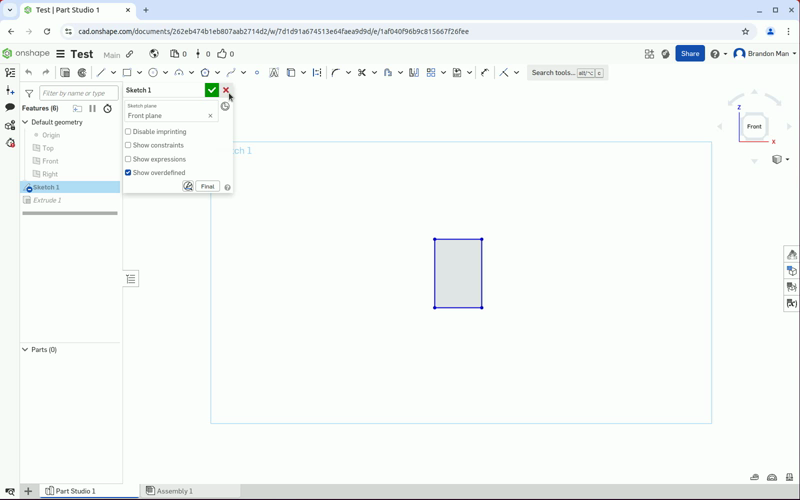
click(229, 92)
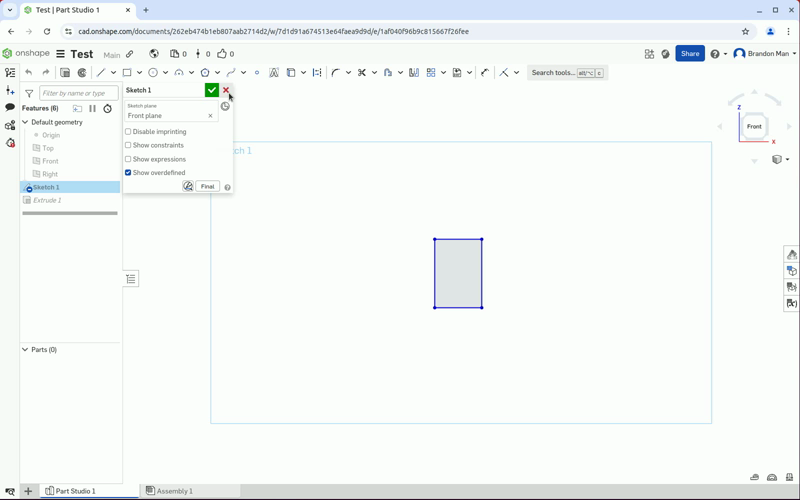
key(shift+s)
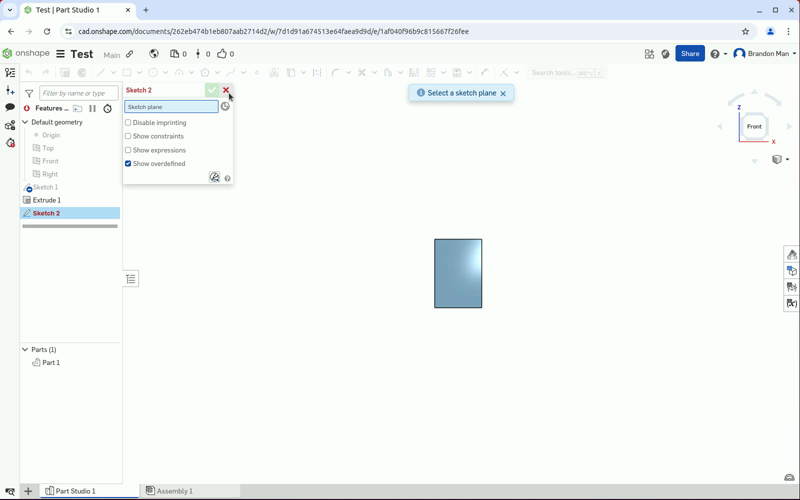
mouse_move(73, 163)
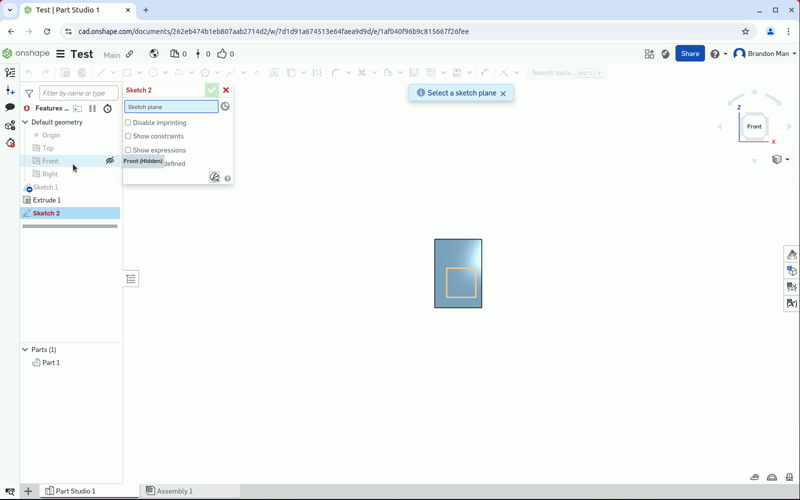
click(73, 163)
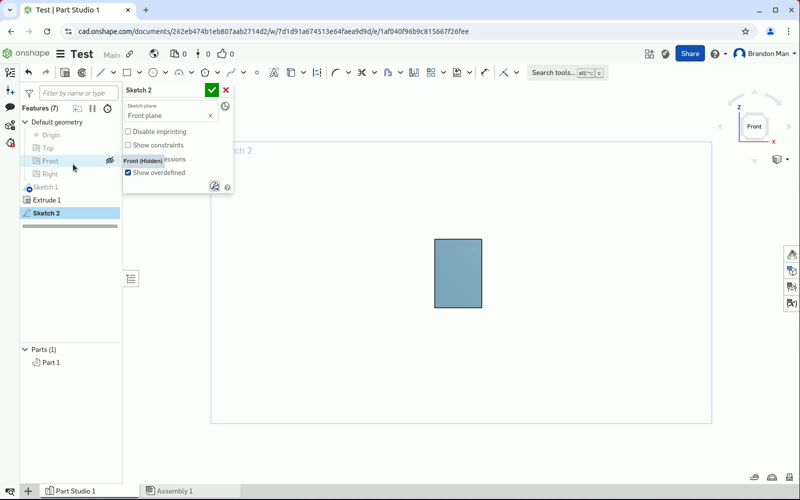
mouse_move(73, 352)
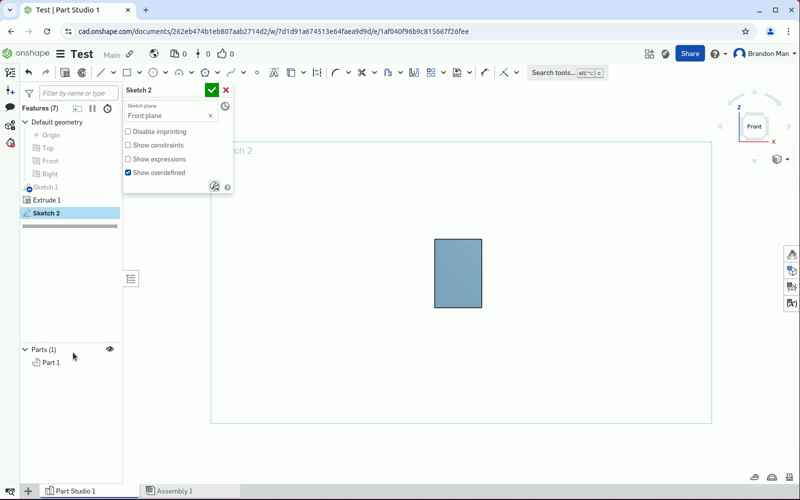
key(y)
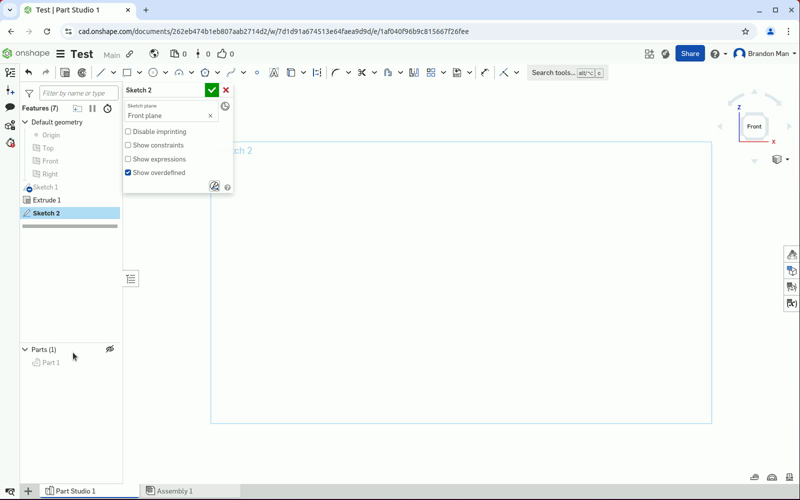
key(l)
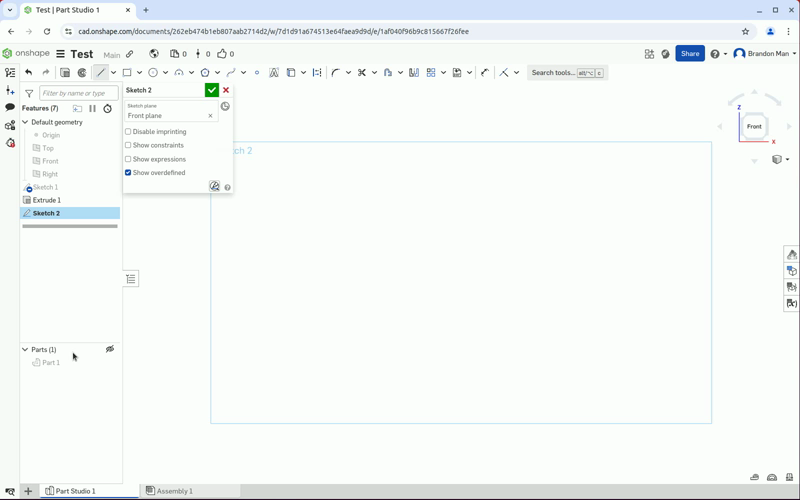
key_down(shift)
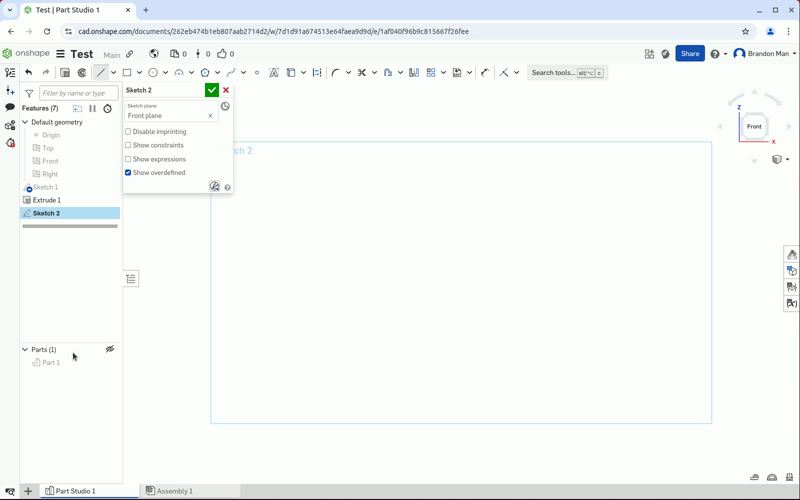
mouse_move(534, 305)
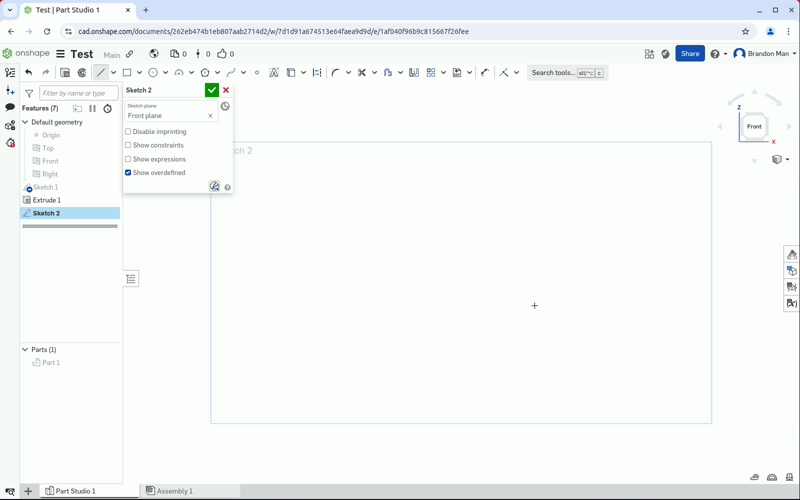
click(534, 305)
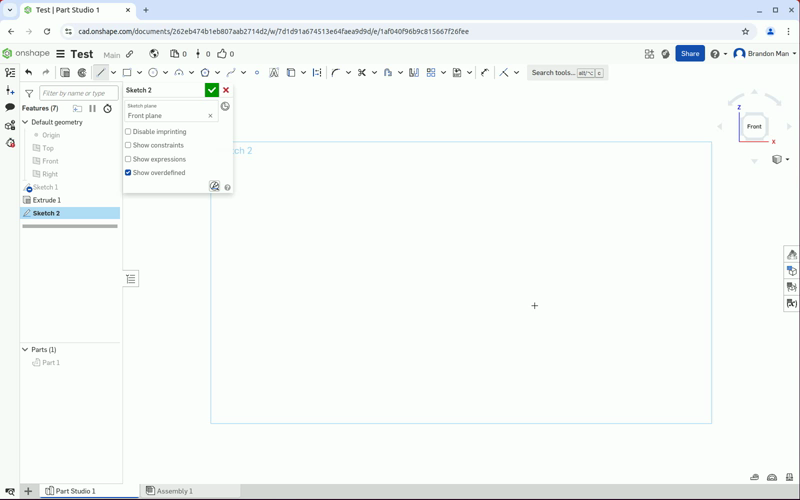
key_up(shift)
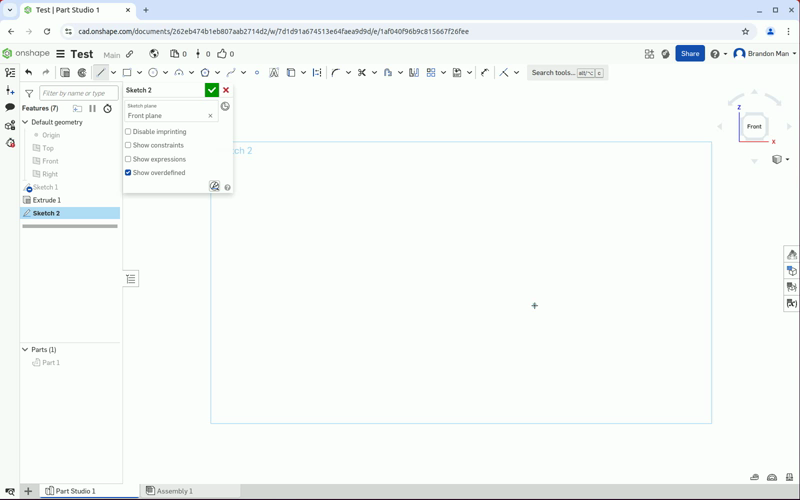
key_down(shift)
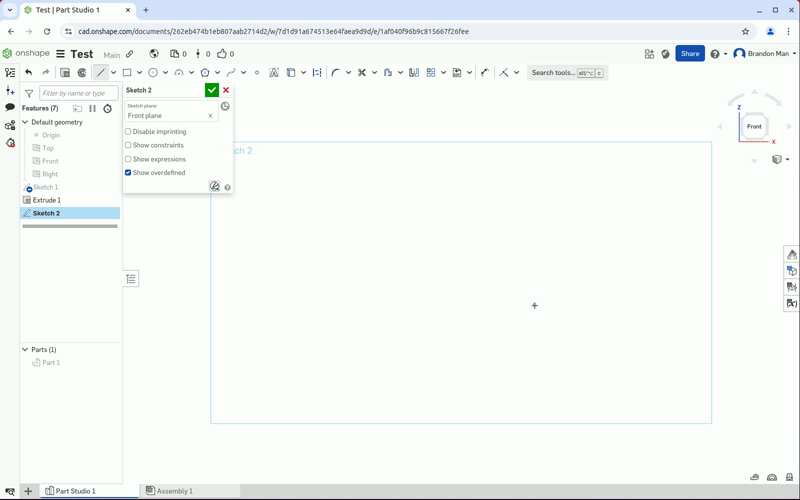
mouse_move(564, 305)
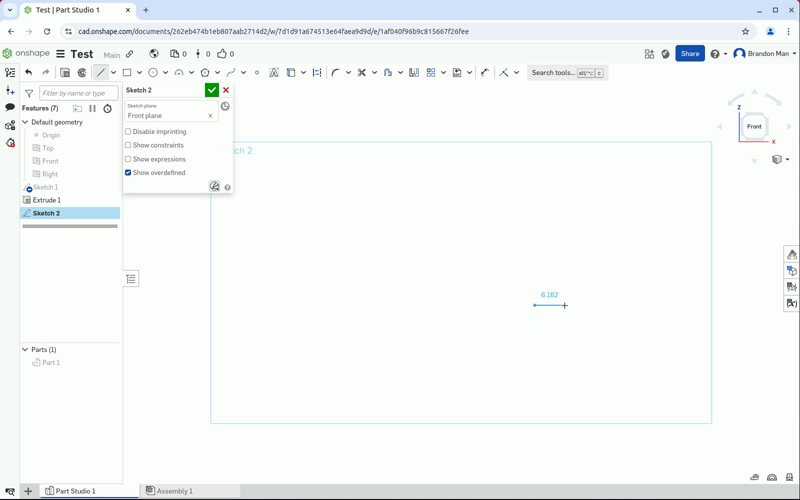
mouse_move(573, 305)
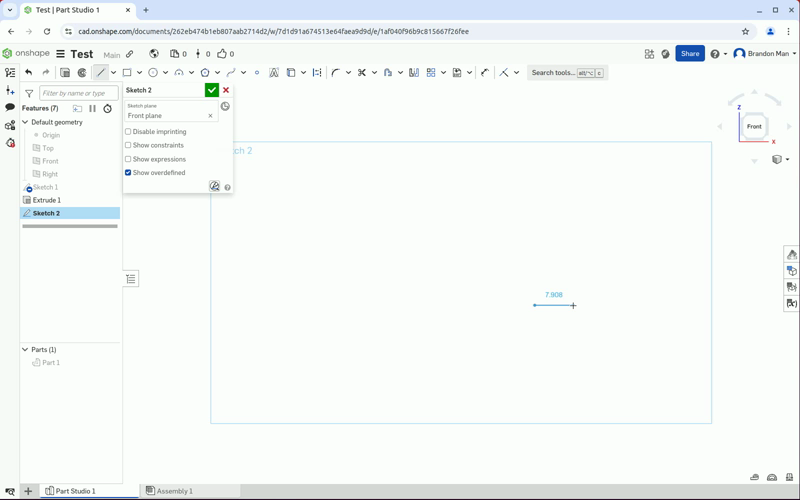
click(573, 305)
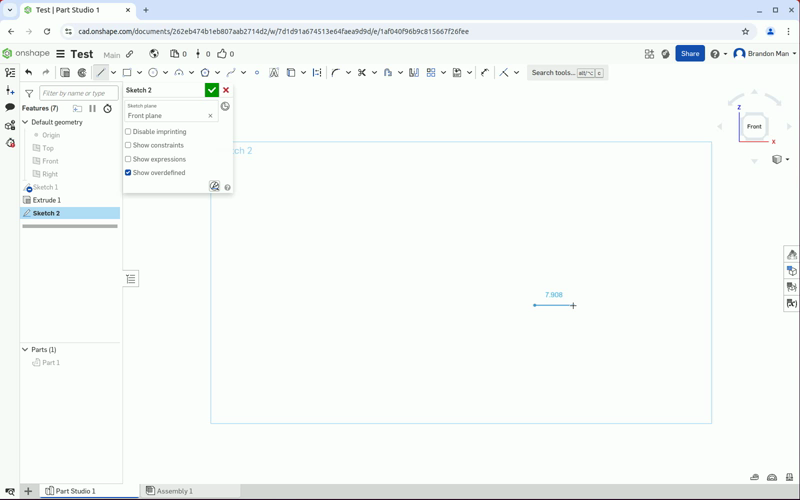
key_up(shift)
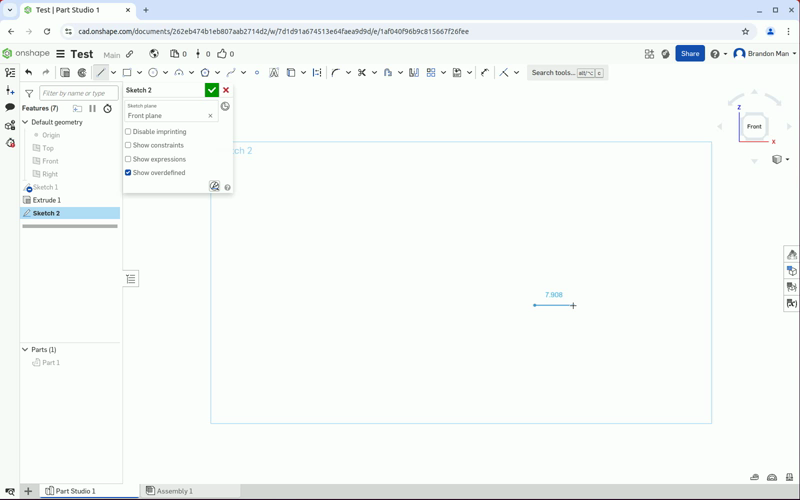
key_down(shift)
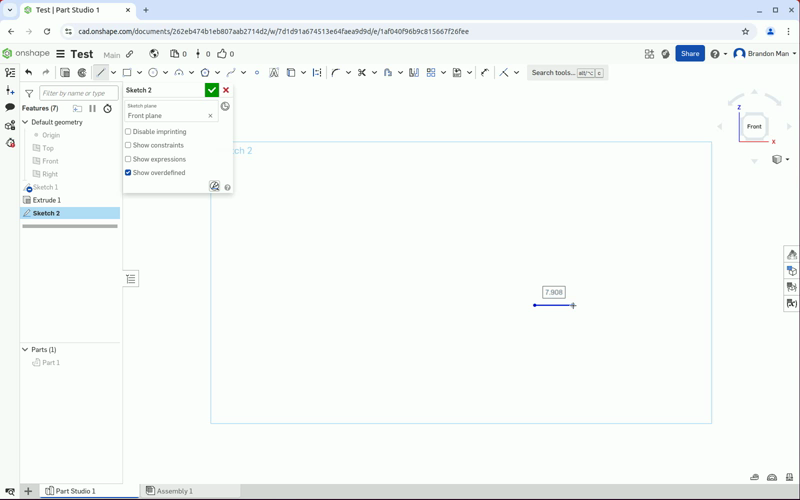
mouse_move(573, 240)
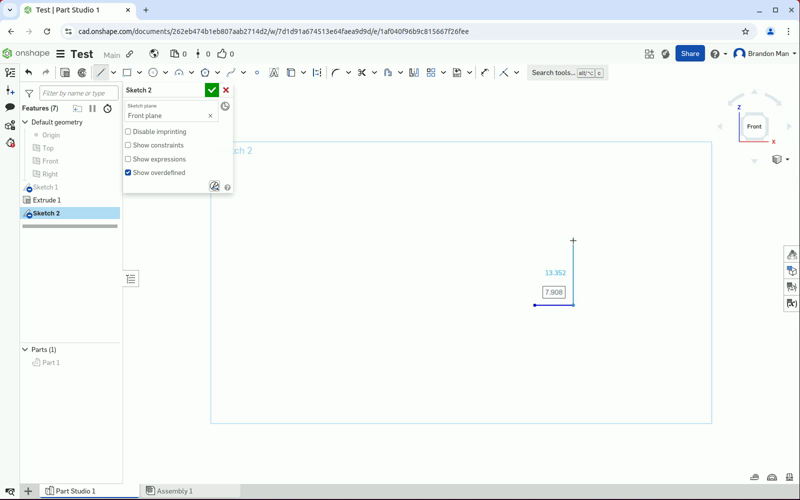
click(573, 240)
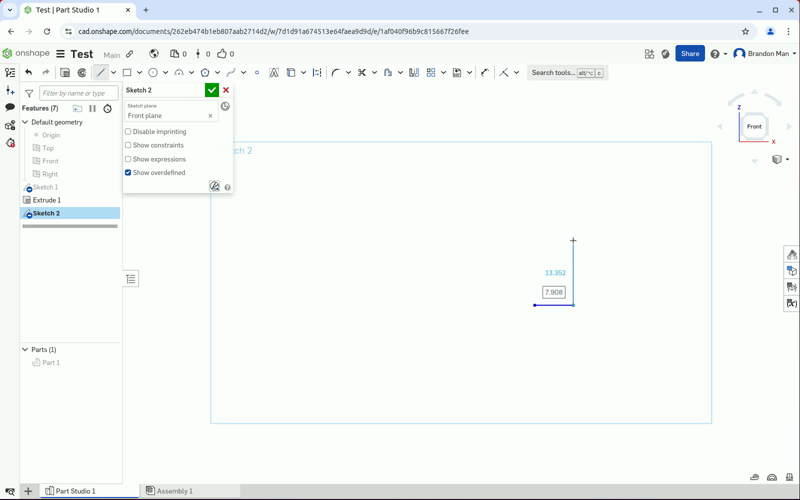
key_up(shift)
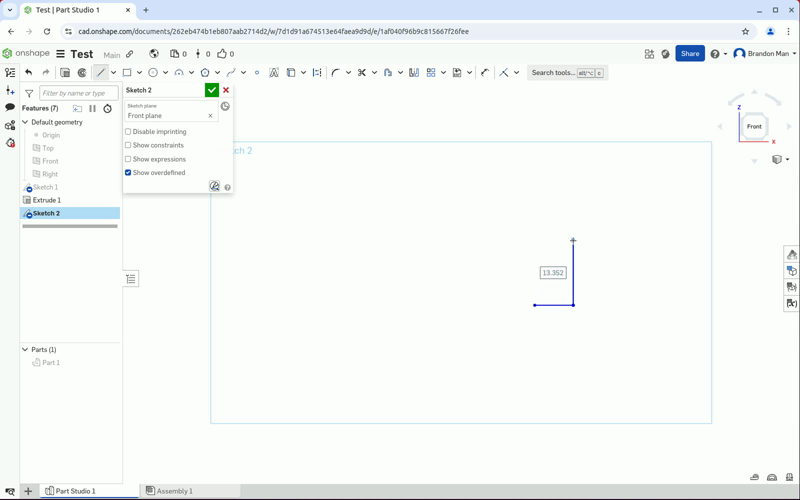
key_down(shift)
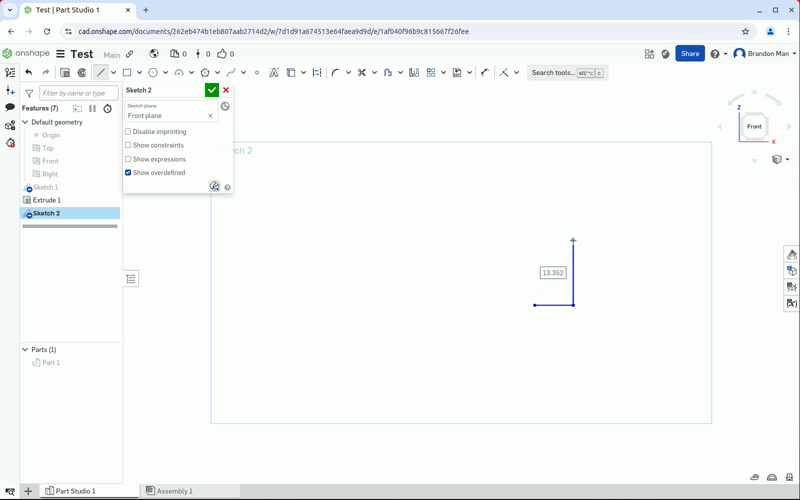
mouse_move(589, 240)
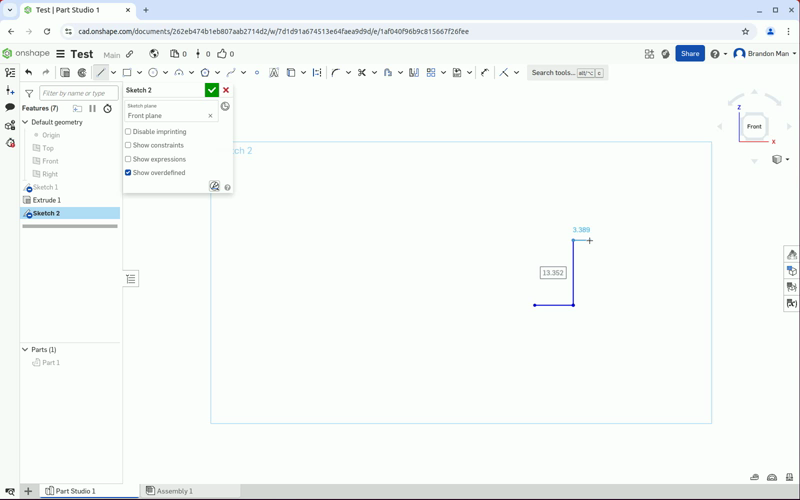
mouse_move(534, 240)
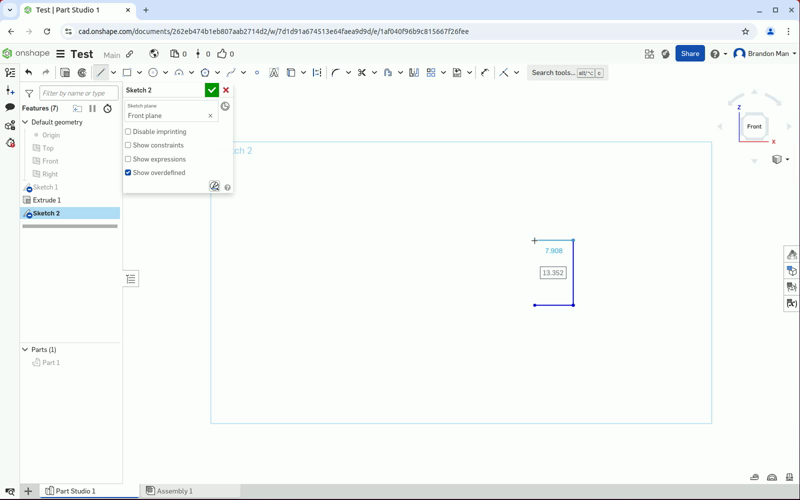
click(534, 240)
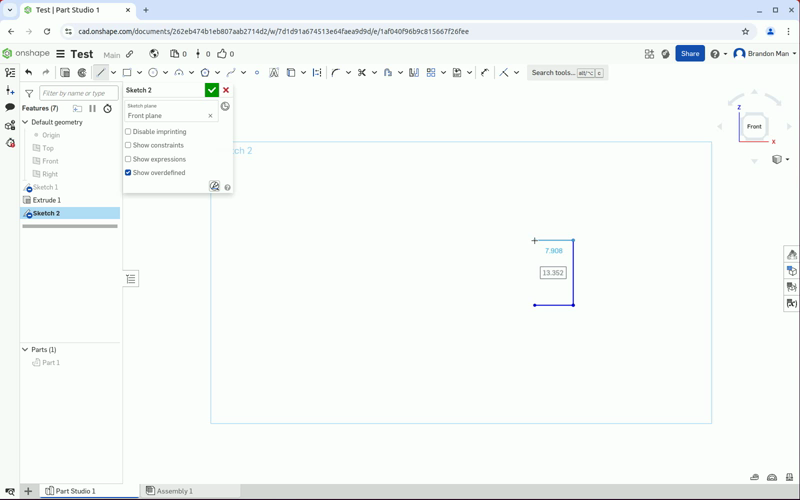
key_up(shift)
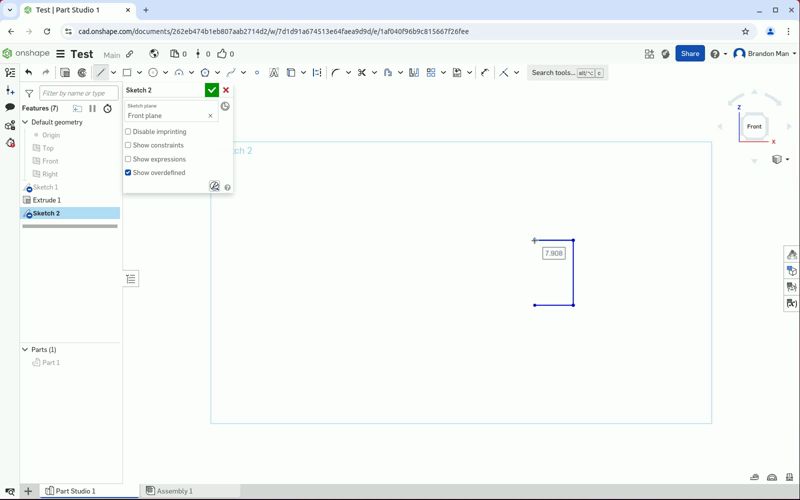
key_down(shift)
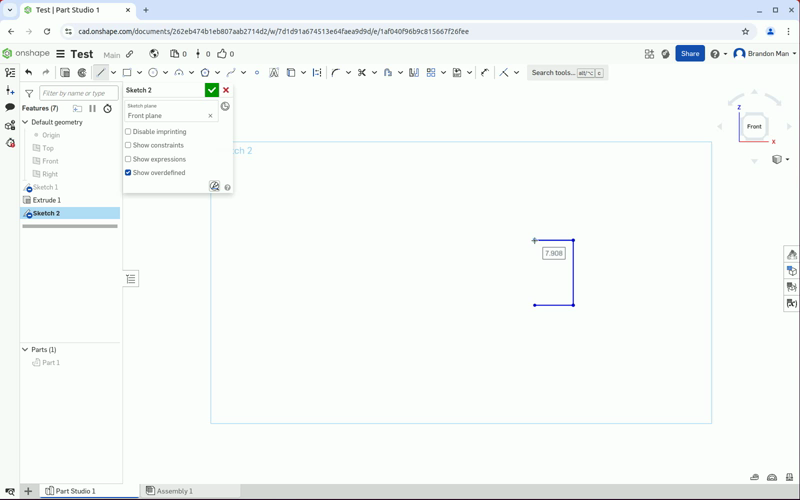
mouse_move(534, 305)
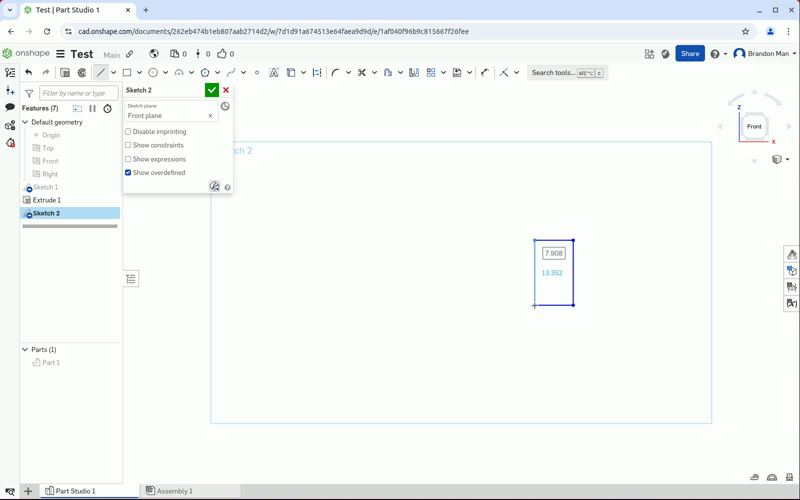
key_up(shift)
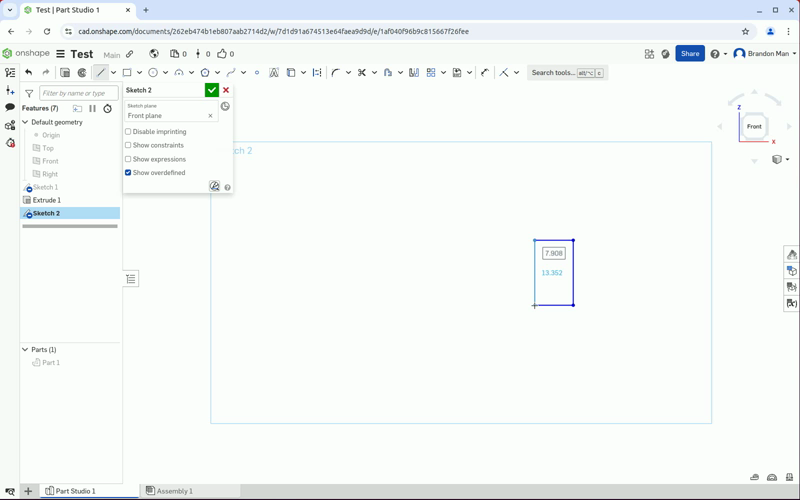
click(534, 305)
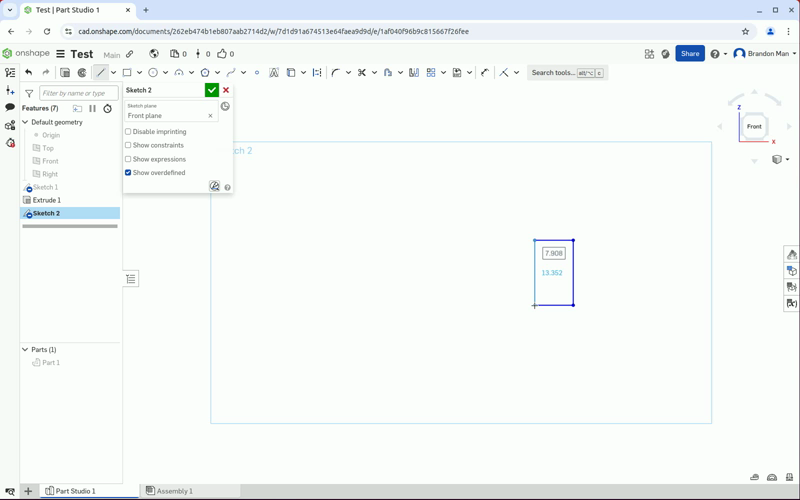
key(esc)
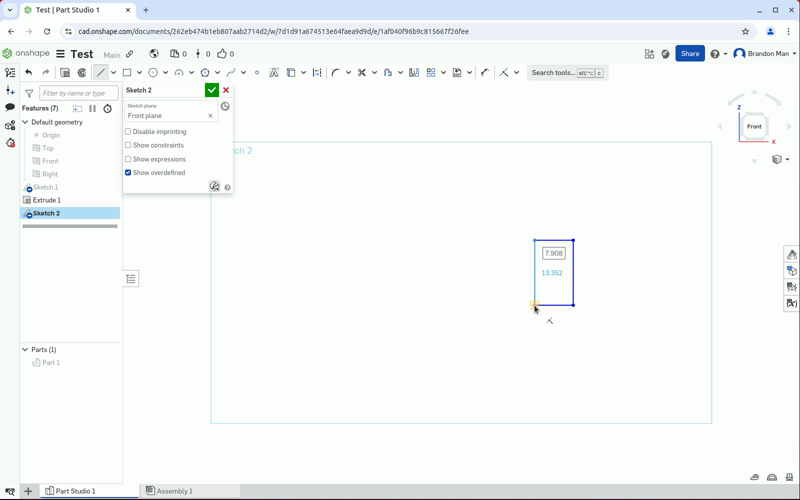
mouse_move(569, 288)
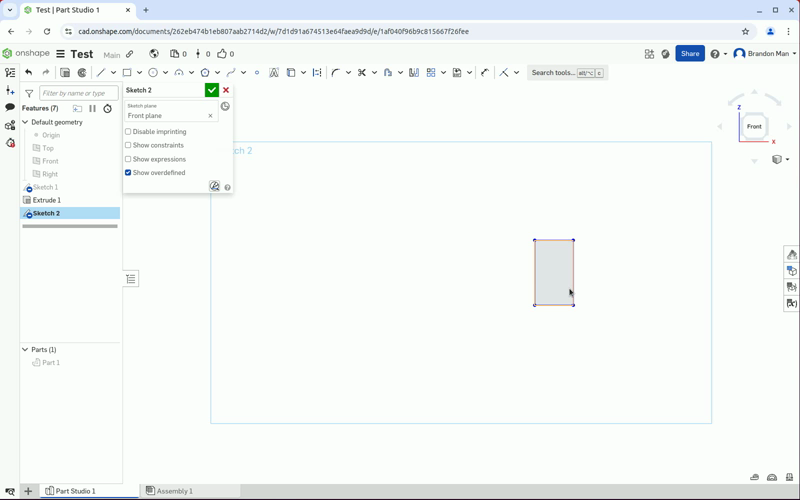
click(569, 288)
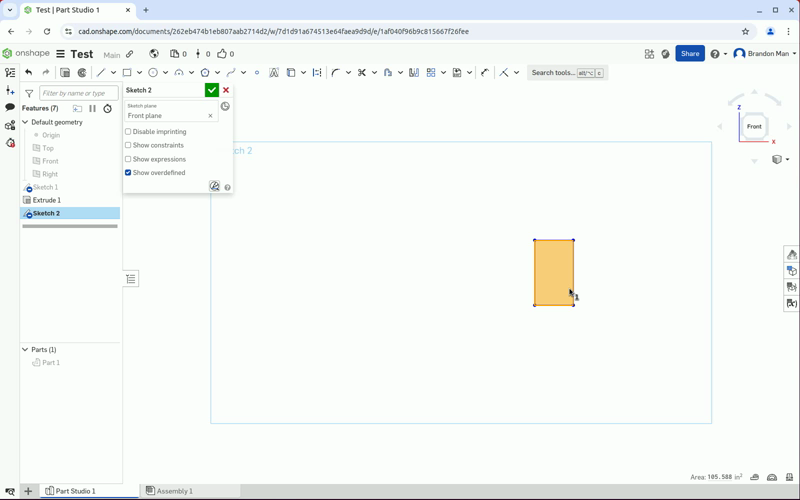
mouse_move(73, 352)
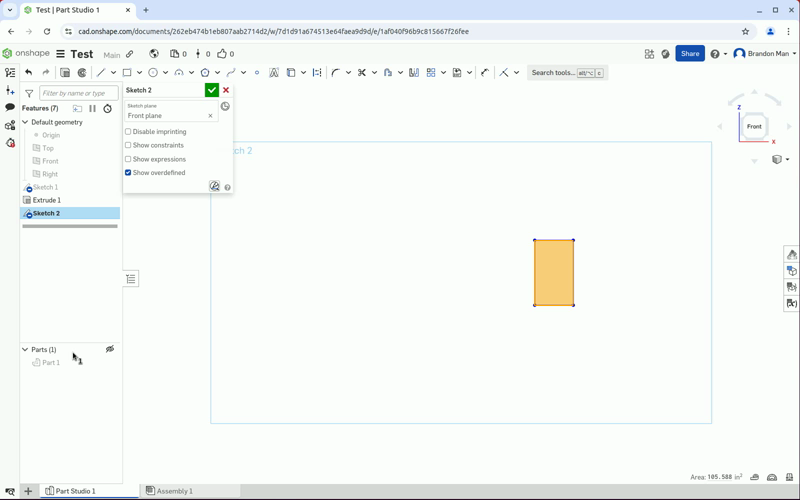
key(shift+y)
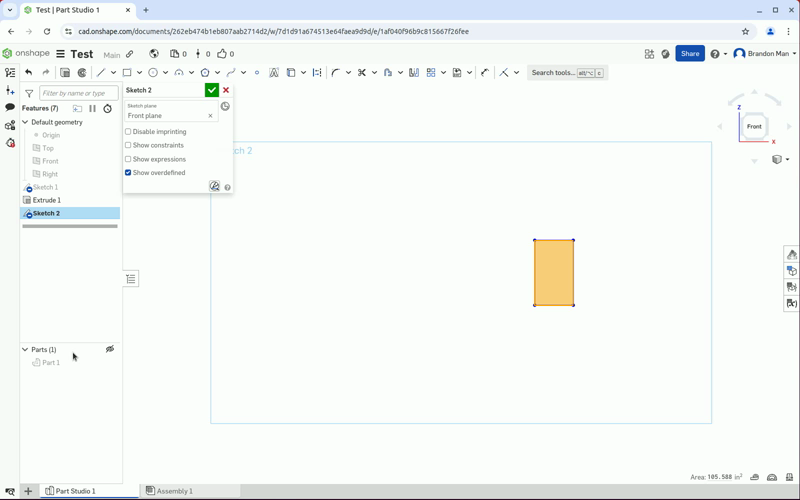
key(shift+e)
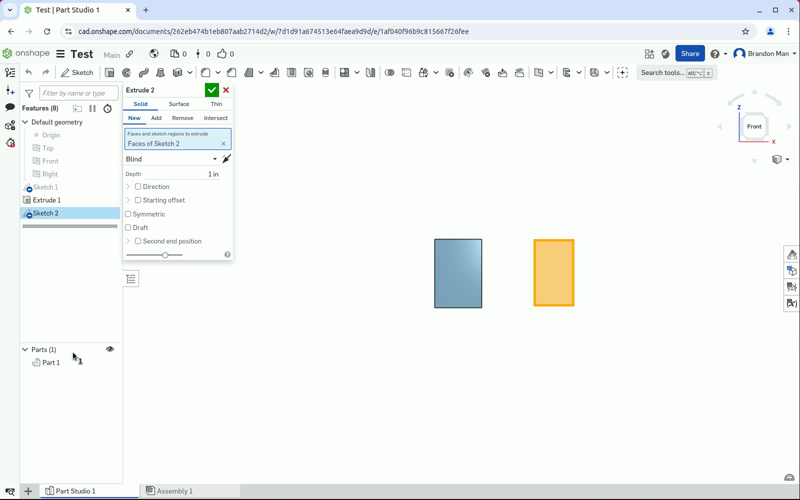
mouse_move(143, 106)
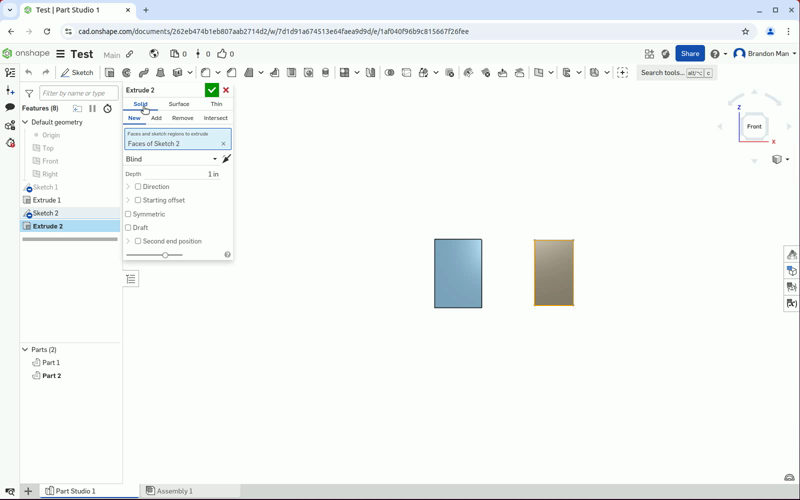
click(143, 106)
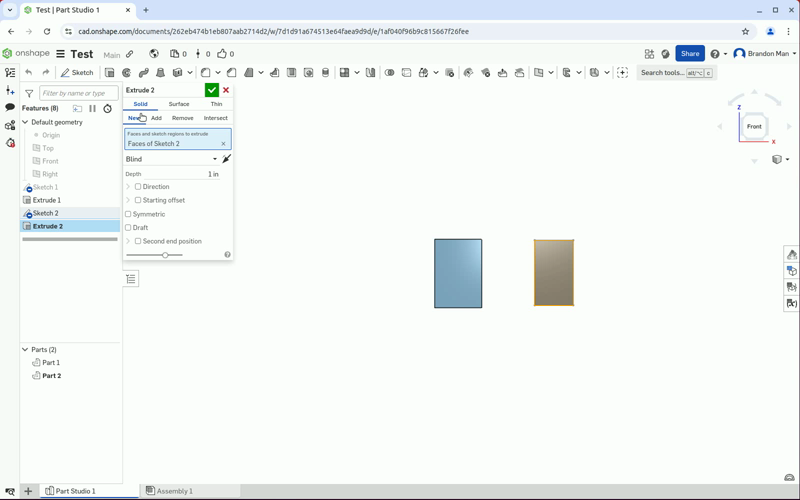
mouse_move(137, 120)
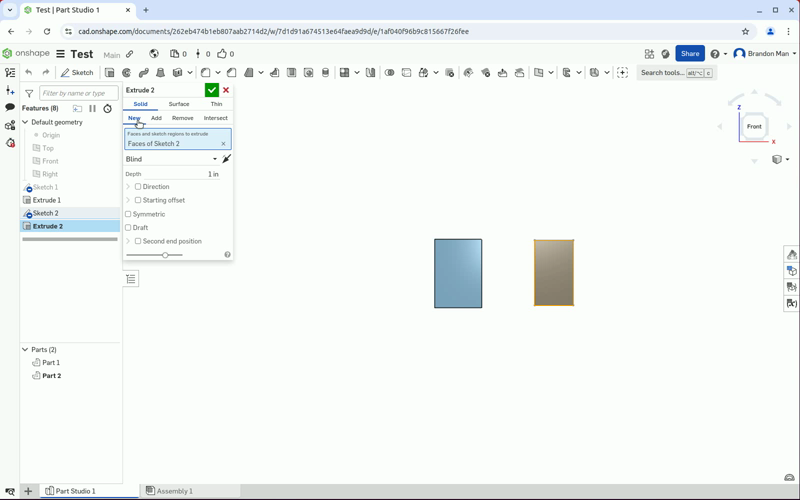
click(137, 120)
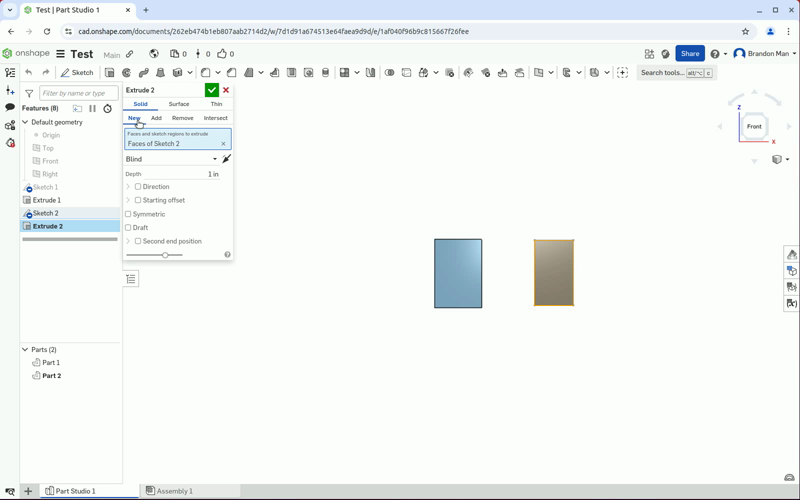
key(tab, 4)
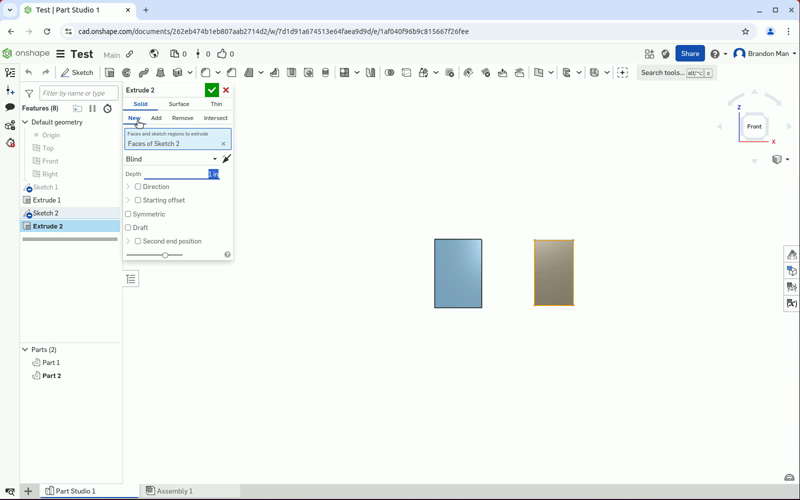
text(6.74)
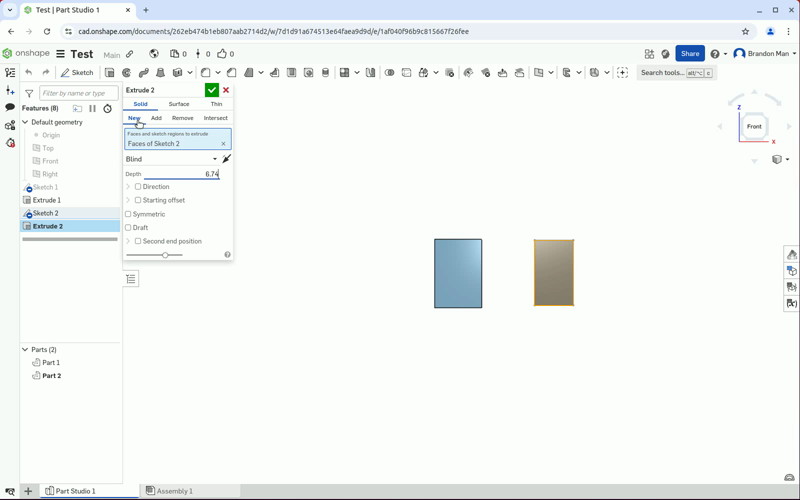
key(enter)
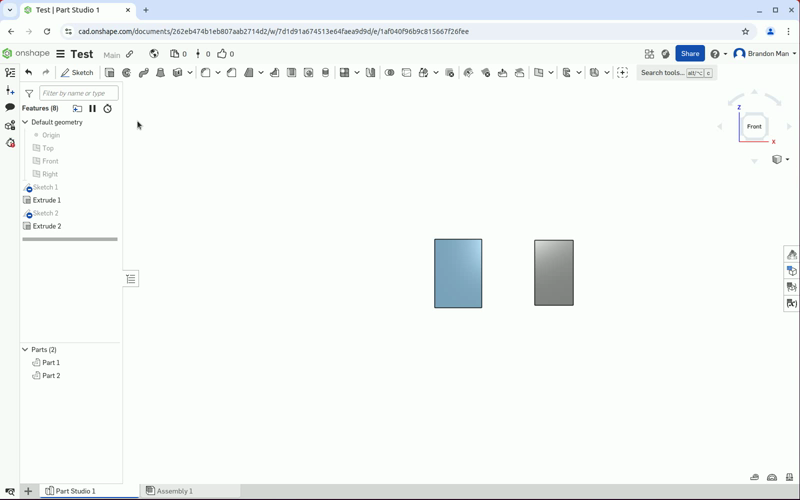
key(shift+h)
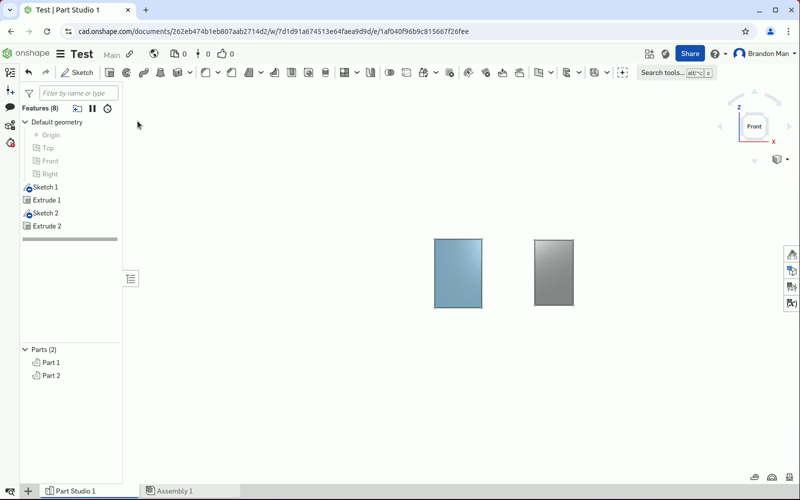
key(shift+h)
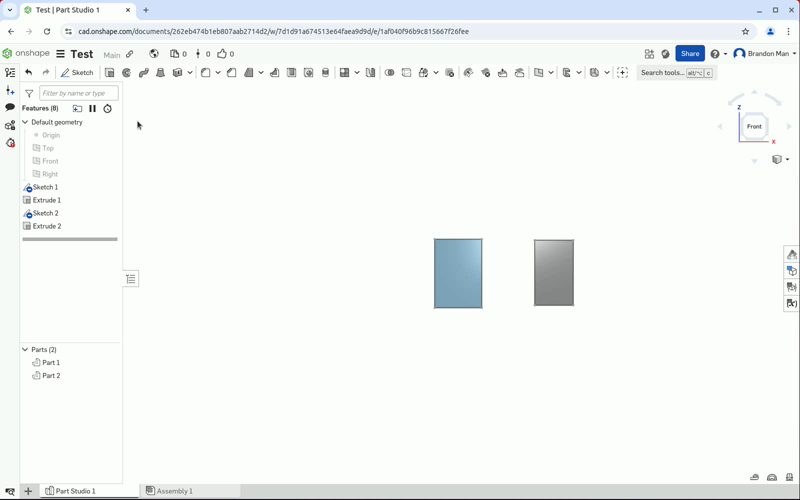
key(shift+7)
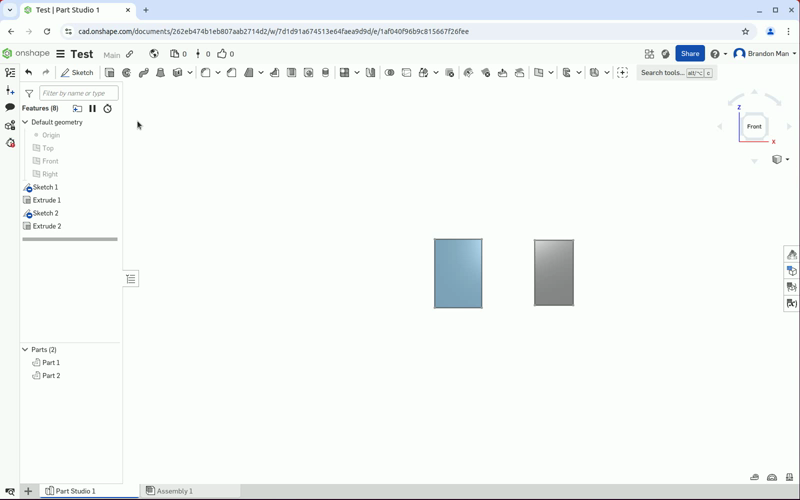
key(left, 2)
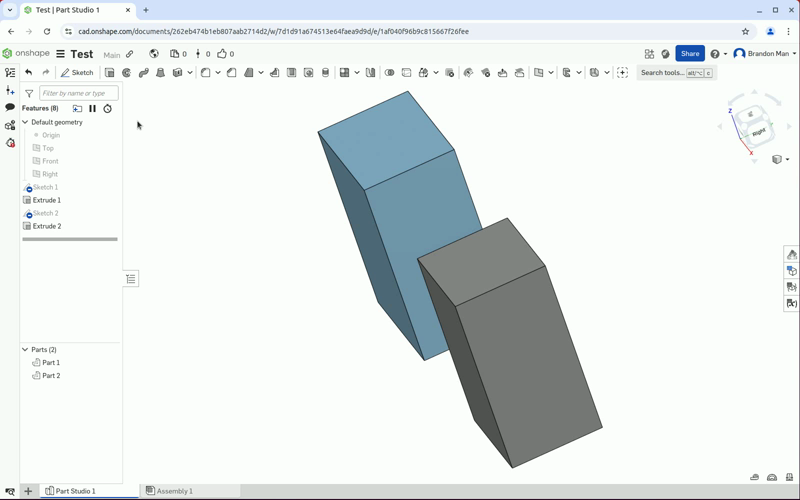
key(down, 2)
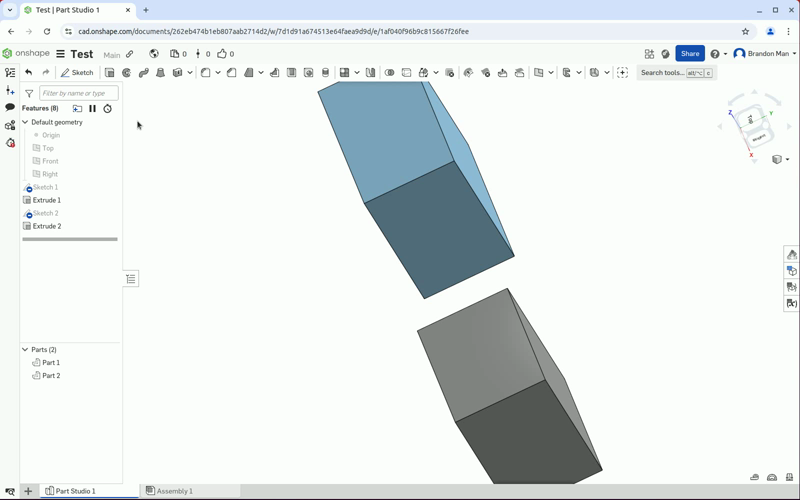
key(up, 2)
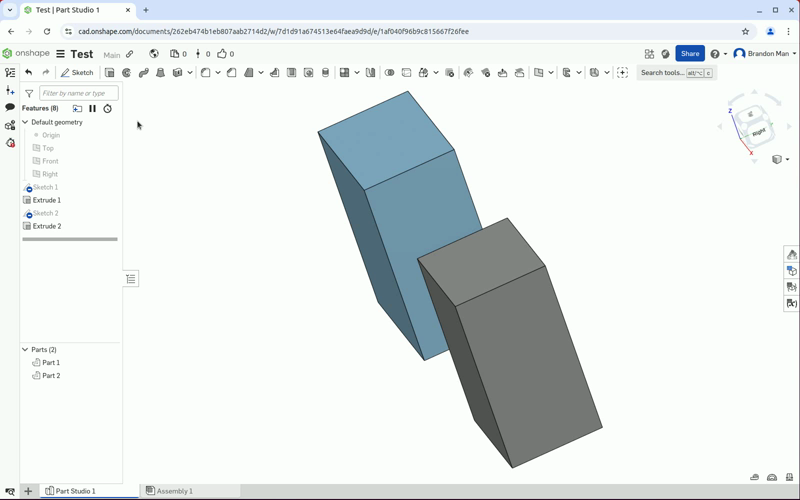
key(right, 2)
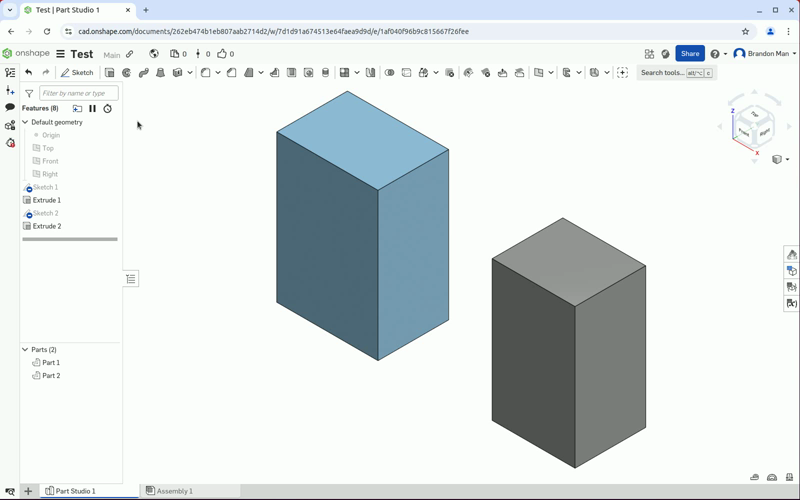
mouse_move(73, 189)
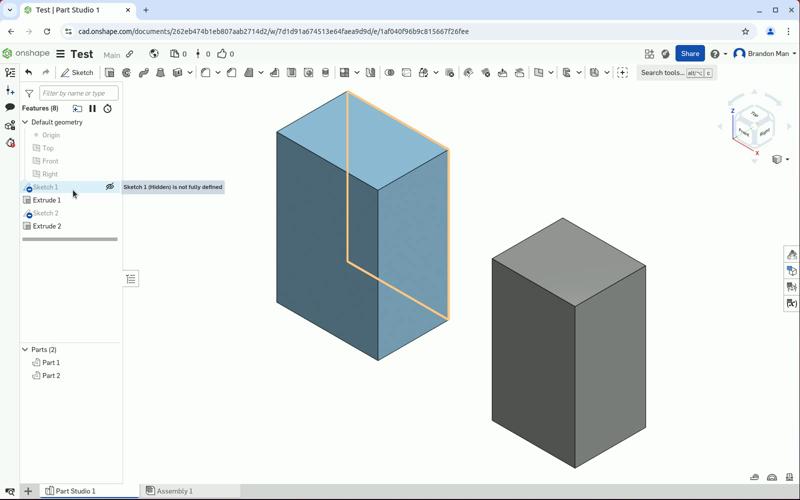
click(73, 189)